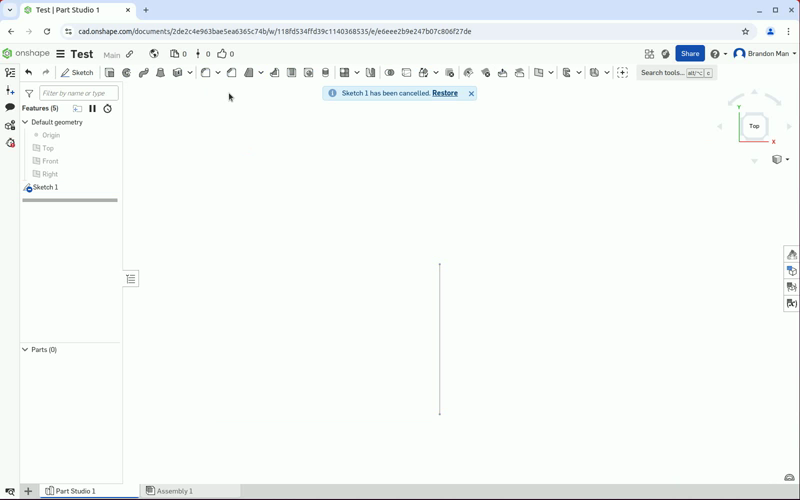
key(shift+h)
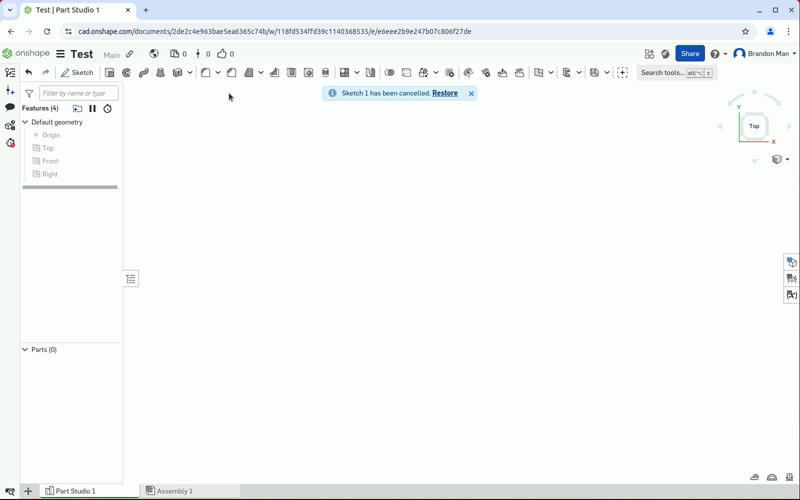
mouse_move(73, 352)
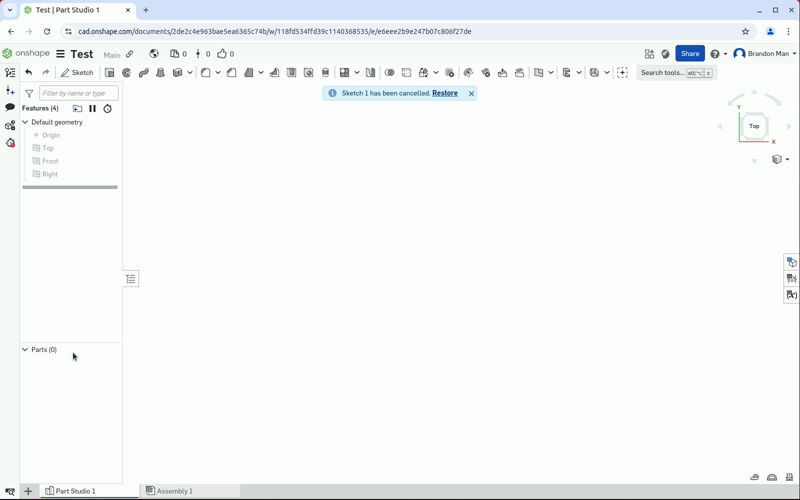
key(y)
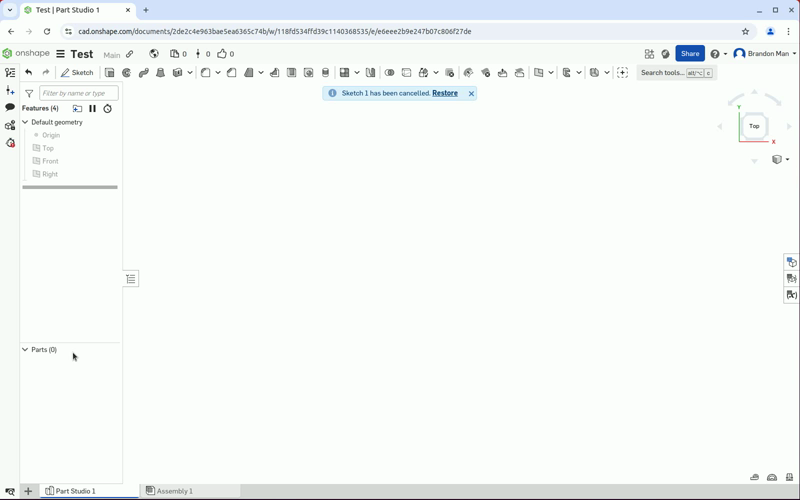
key(shift+p)
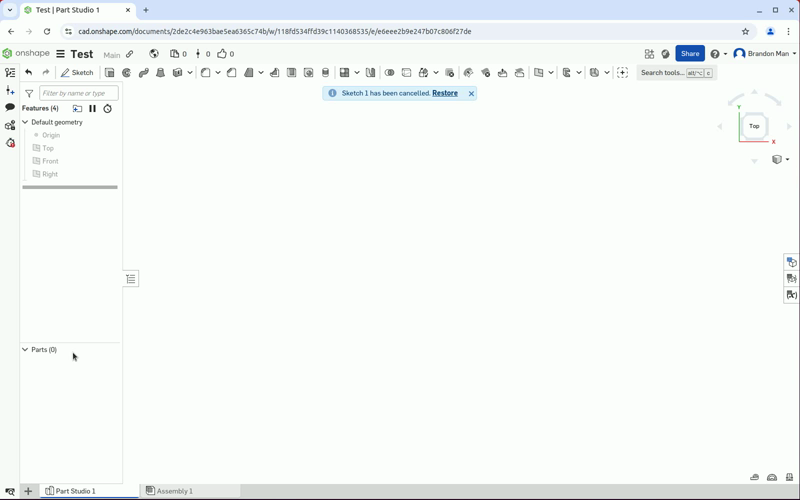
key(space)
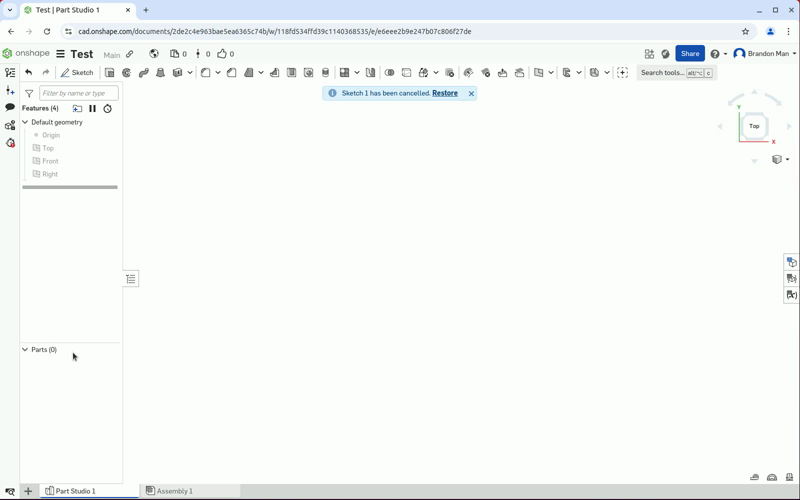
key_down(shift)
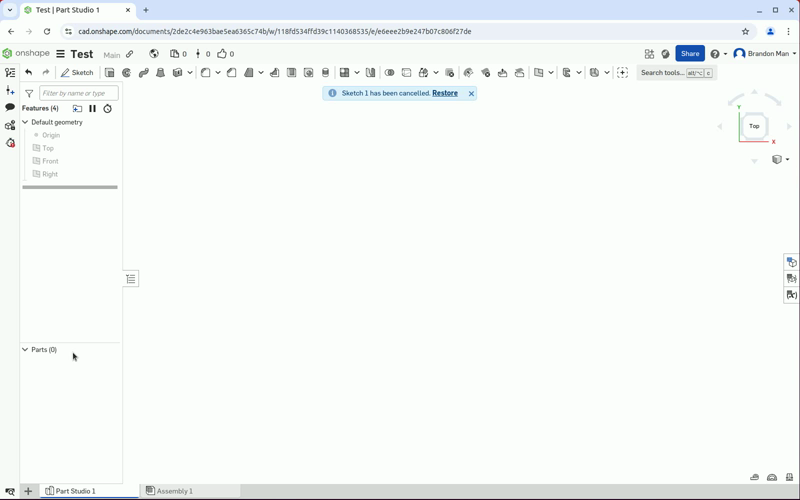
key(up)
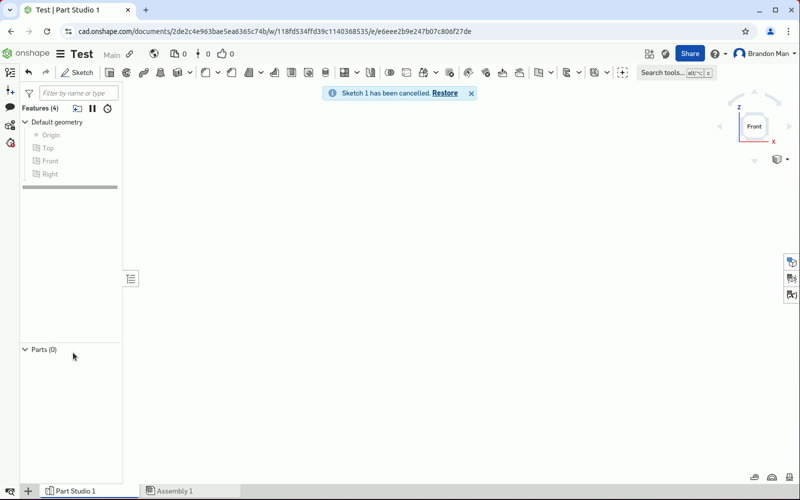
key_up(shift)
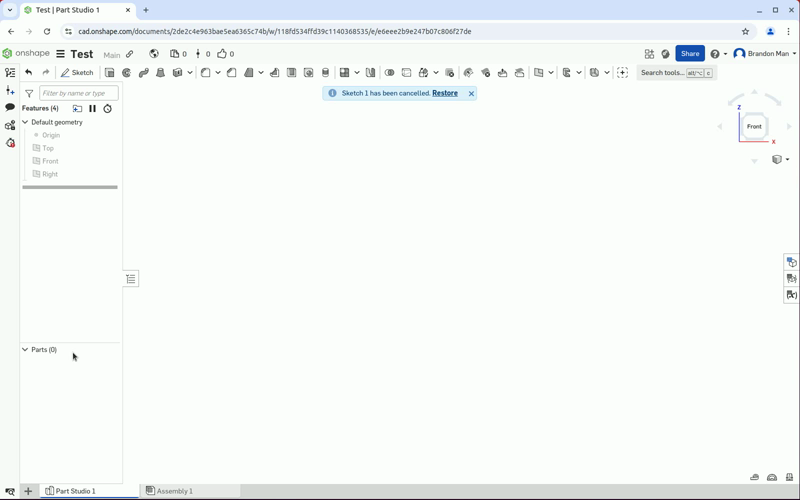
mouse_move(73, 352)
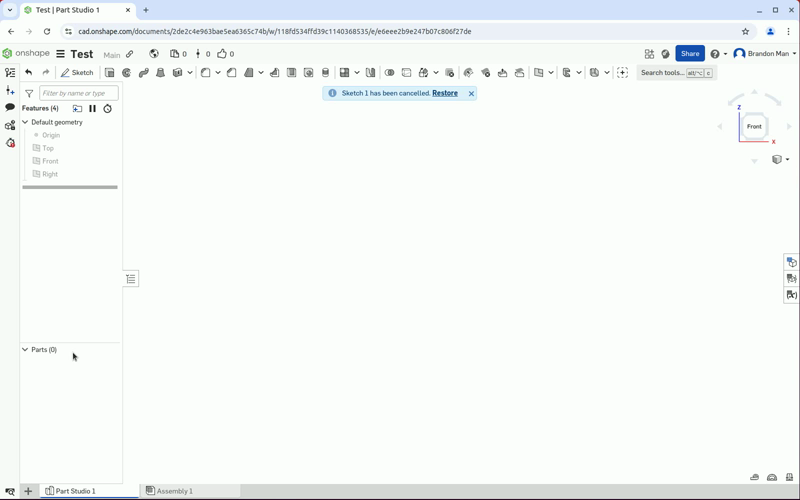
key(shift+y)
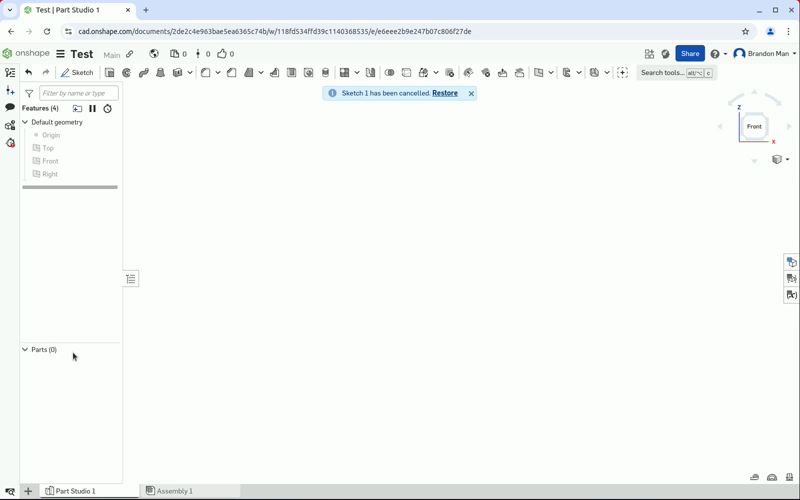
key(shift+s)
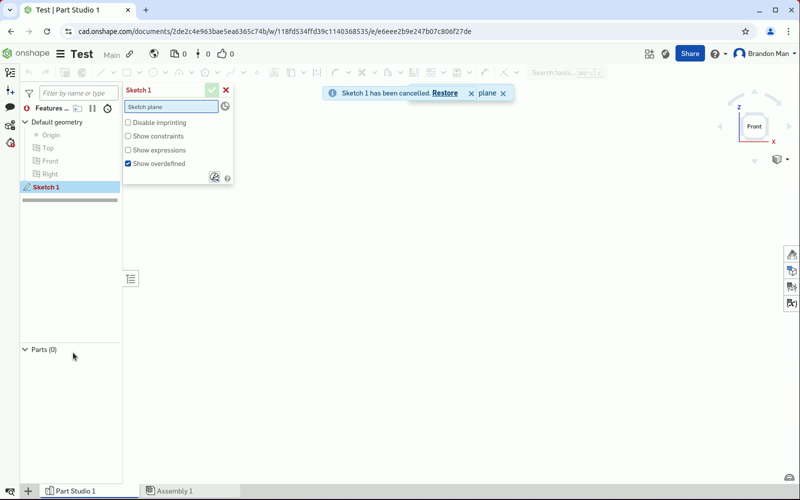
mouse_move(73, 163)
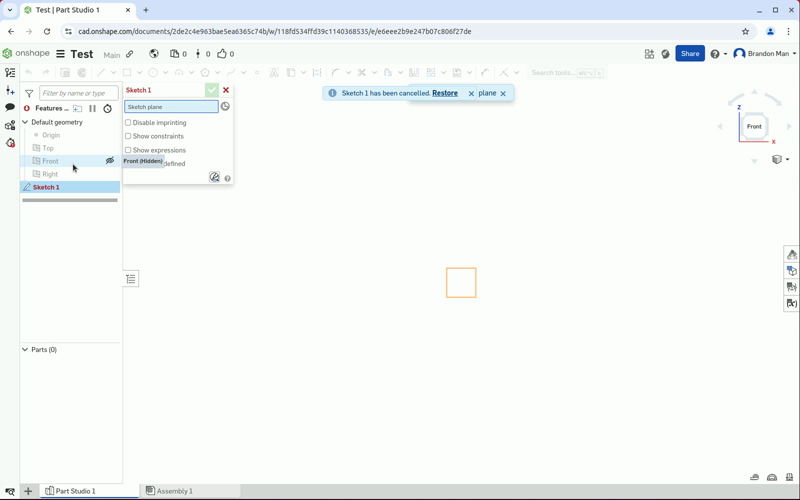
click(73, 163)
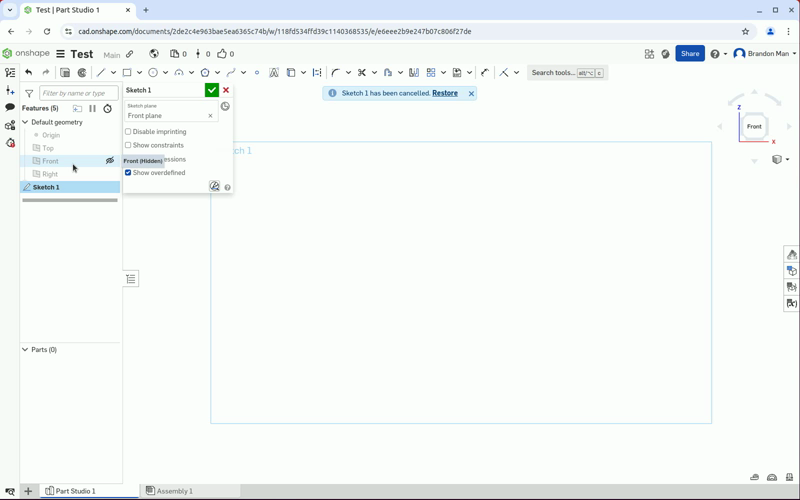
mouse_move(73, 352)
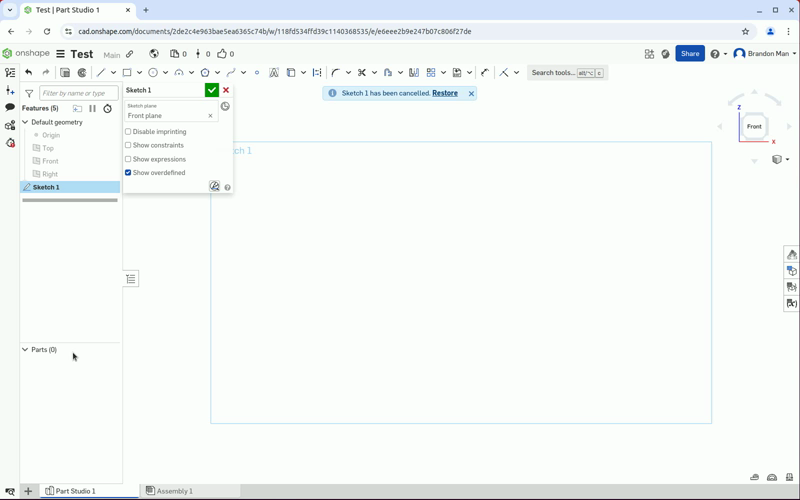
key(y)
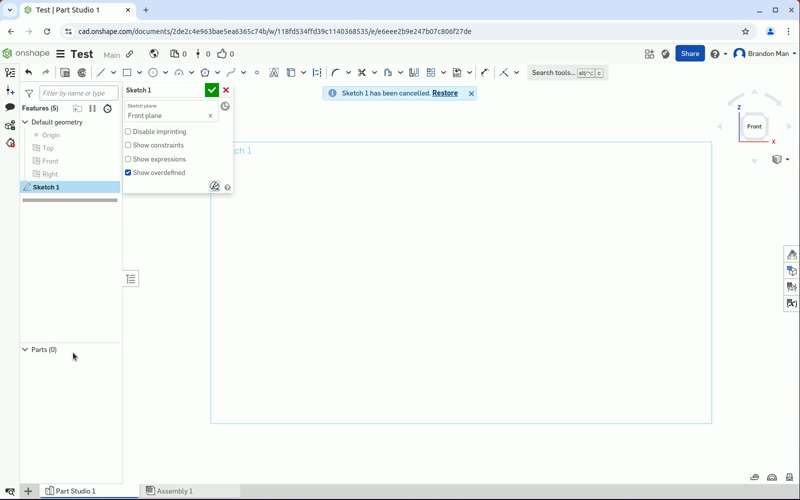
key(l)
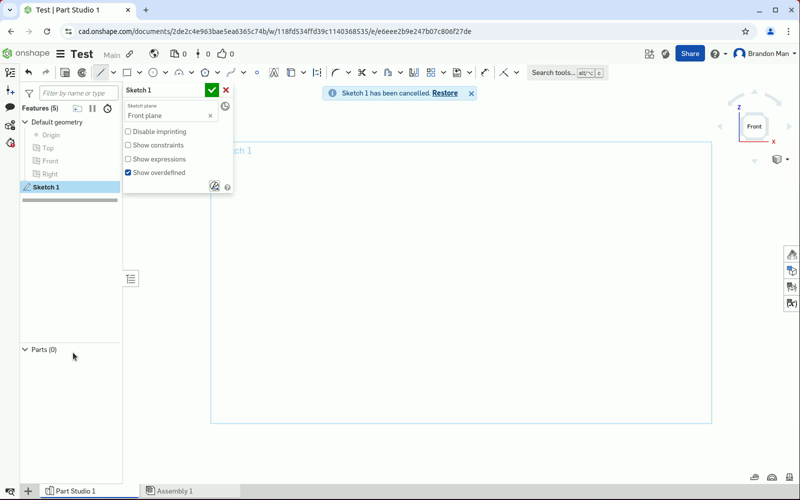
key_down(shift)
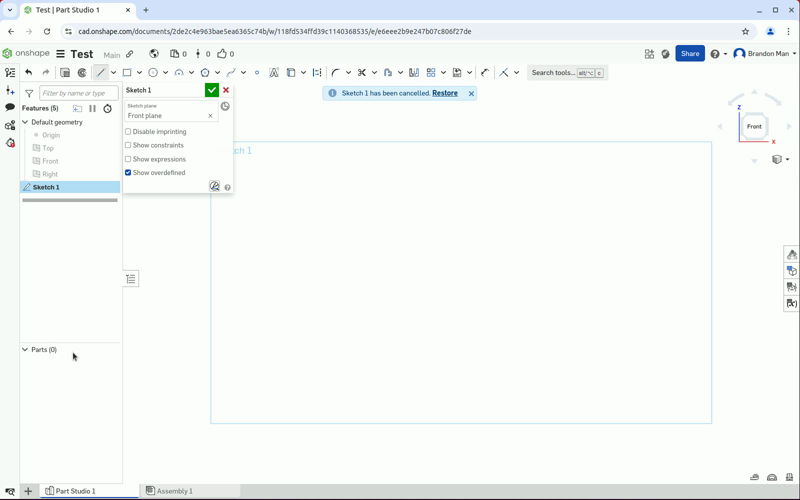
mouse_move(460, 282)
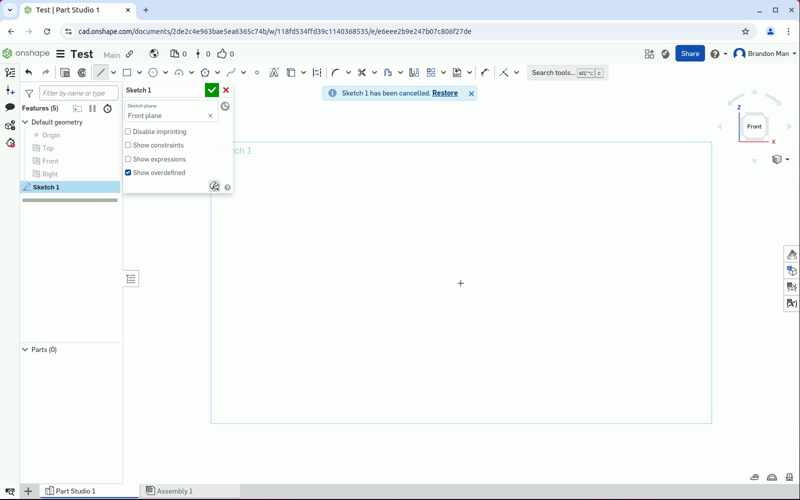
click(460, 282)
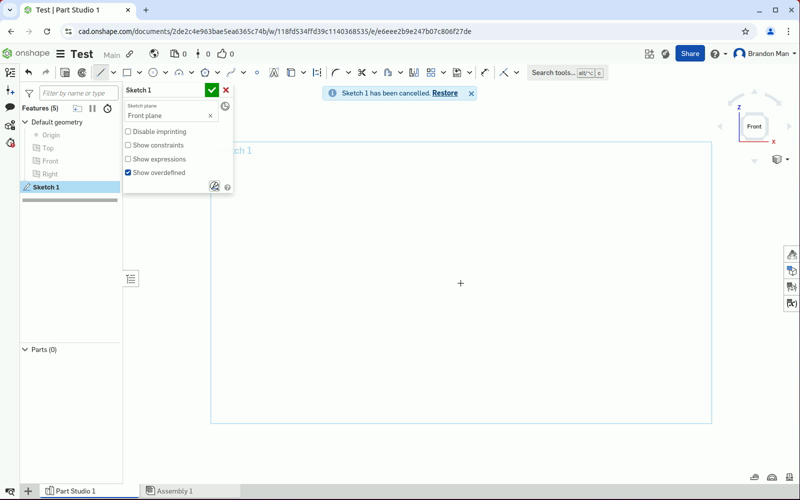
key_up(shift)
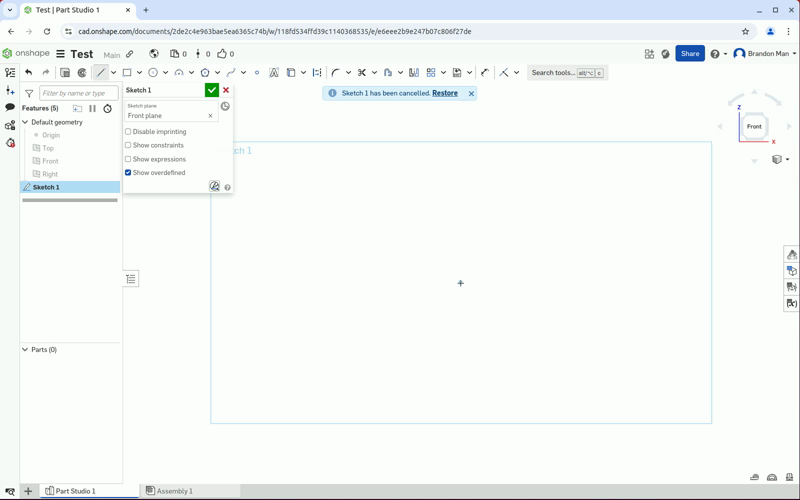
key_down(shift)
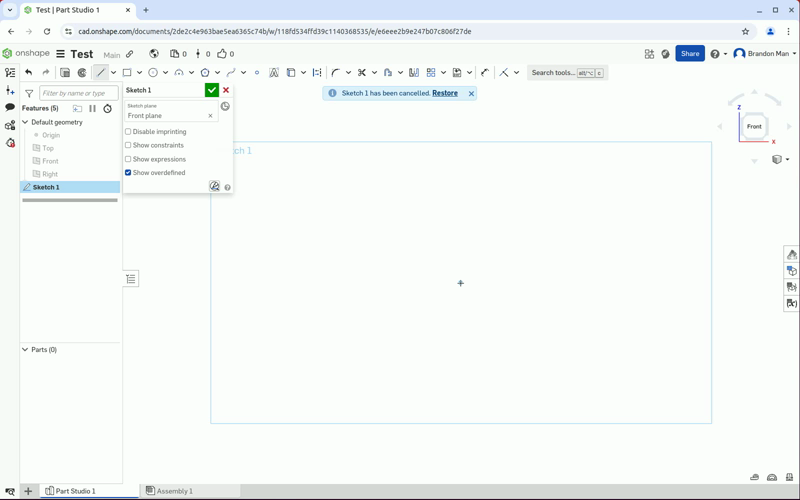
mouse_move(490, 282)
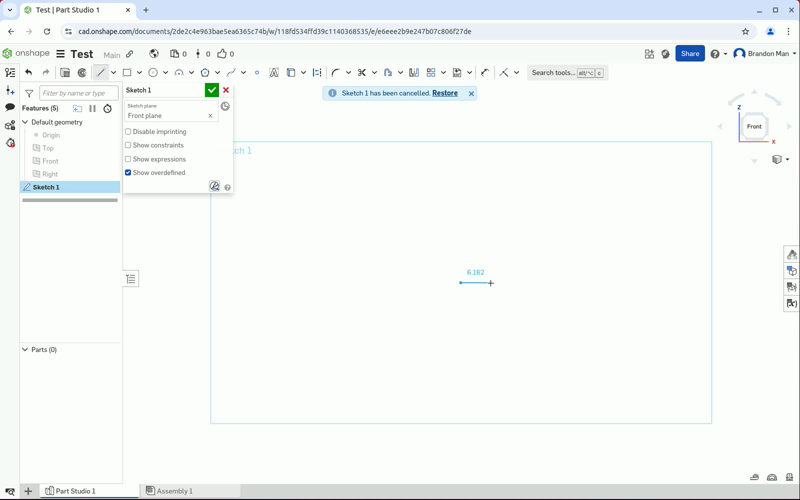
mouse_move(513, 282)
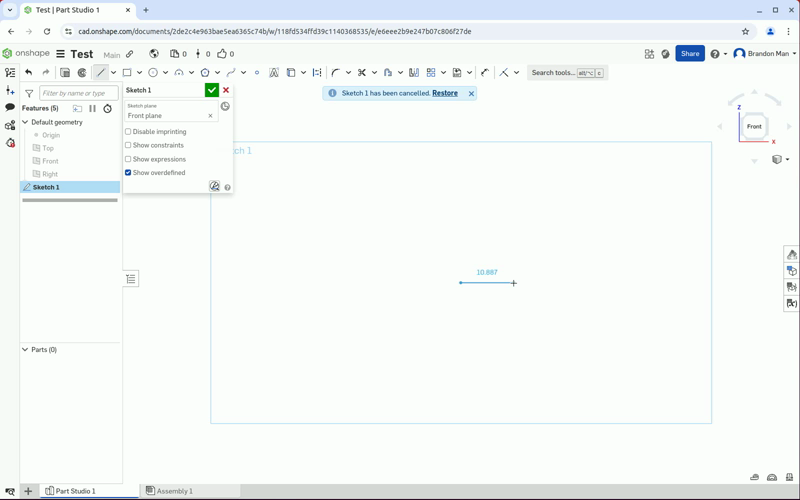
click(513, 282)
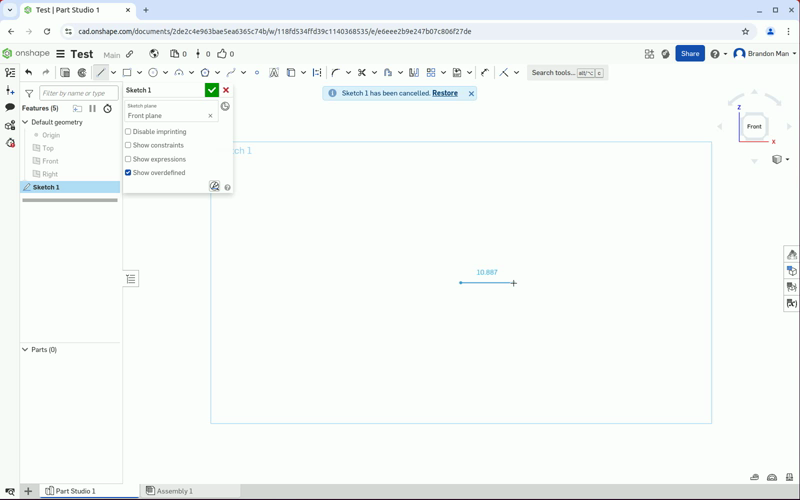
key_up(shift)
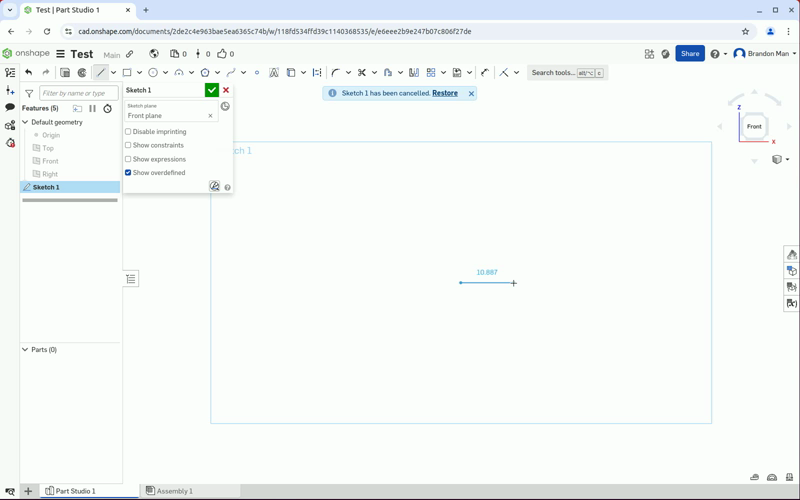
key_down(shift)
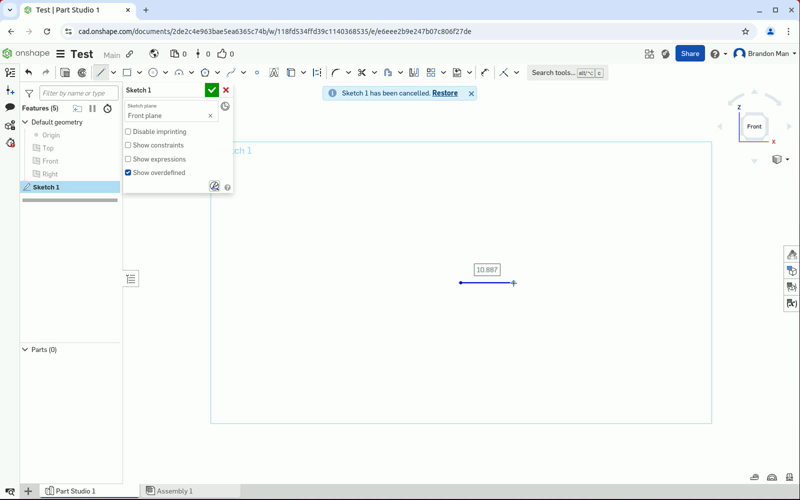
mouse_move(513, 174)
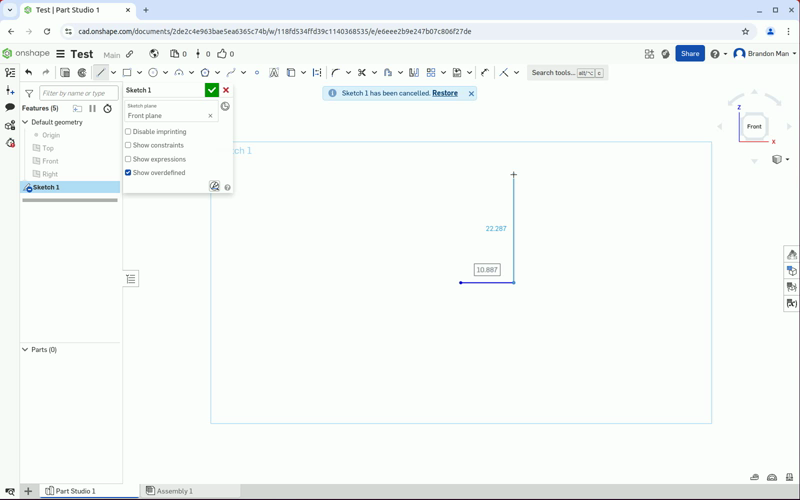
click(513, 174)
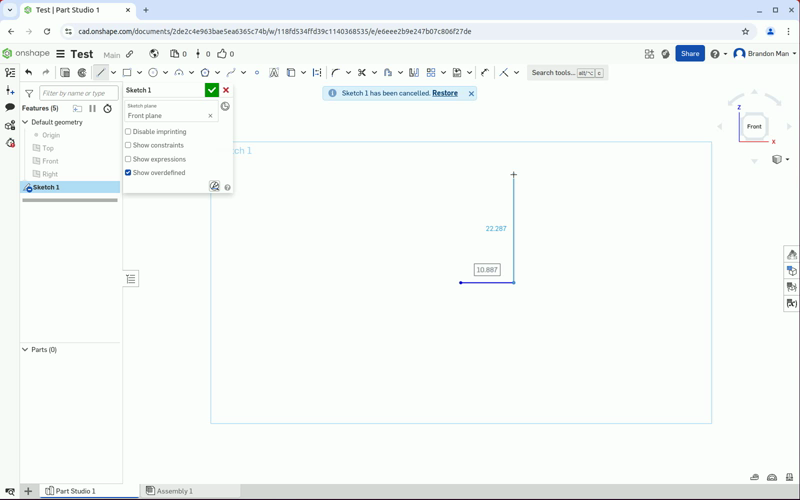
key_up(shift)
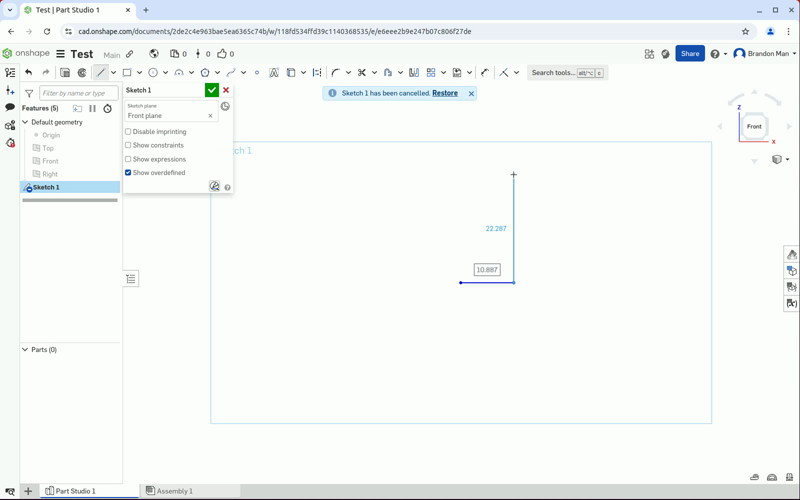
key_down(shift)
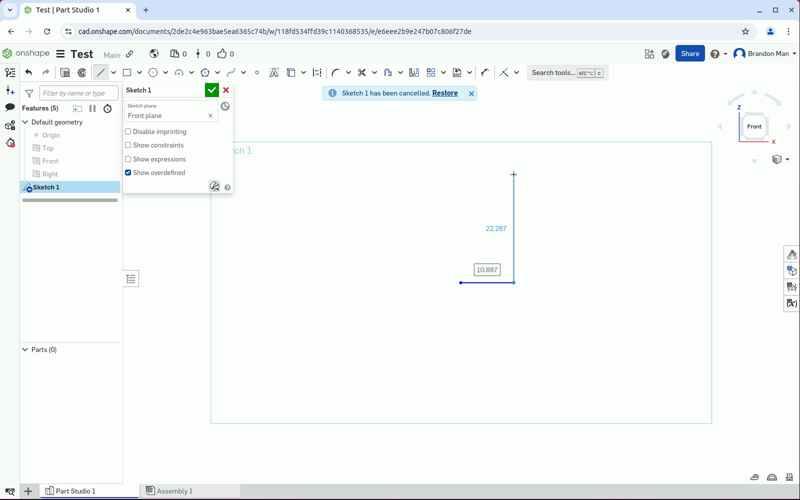
mouse_move(543, 174)
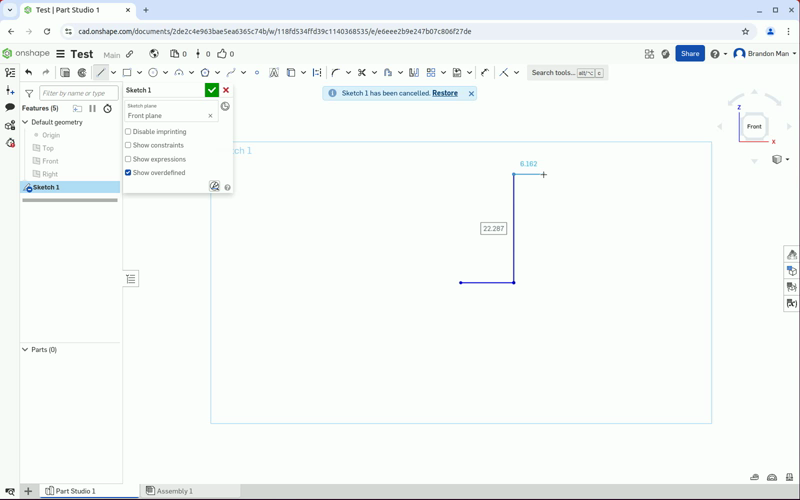
mouse_move(460, 174)
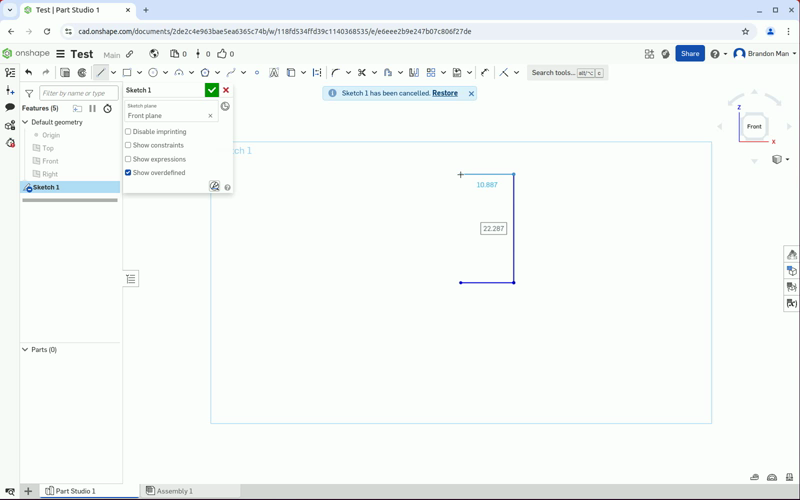
click(460, 174)
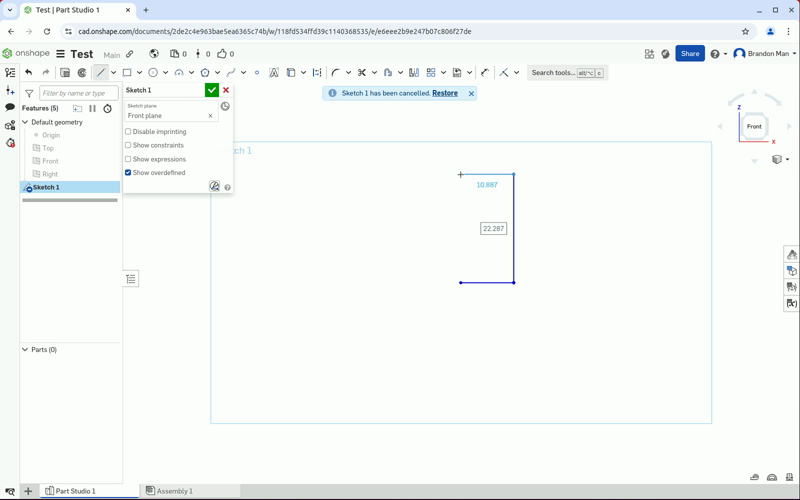
key_up(shift)
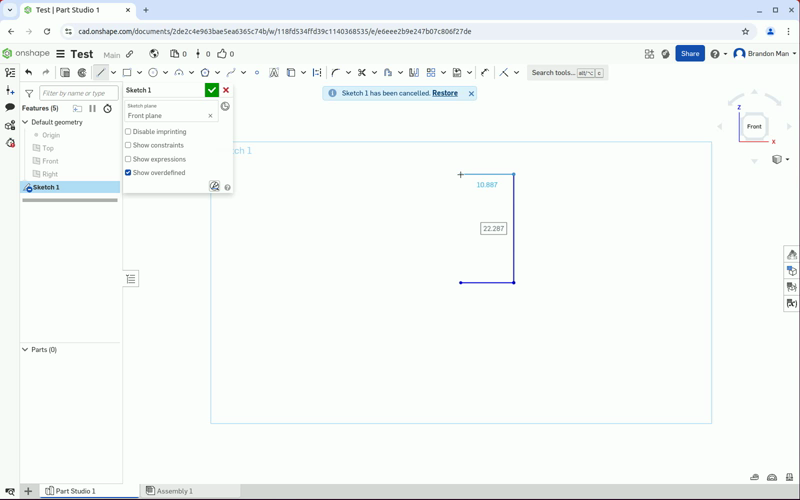
key_down(shift)
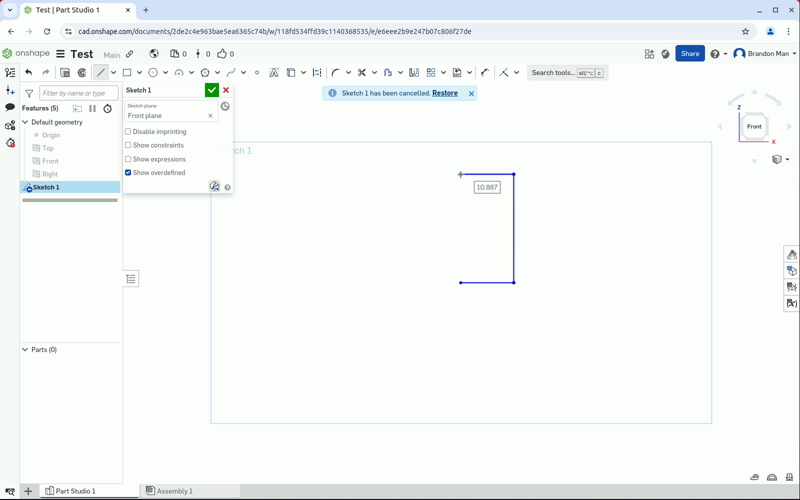
mouse_move(460, 282)
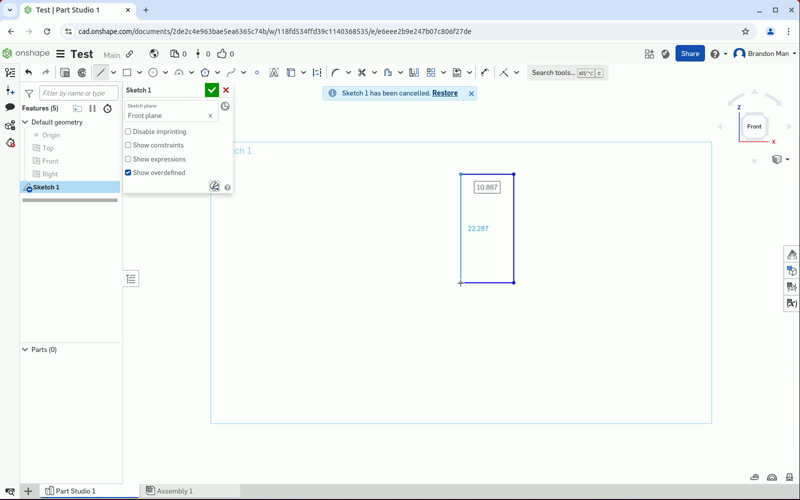
key_up(shift)
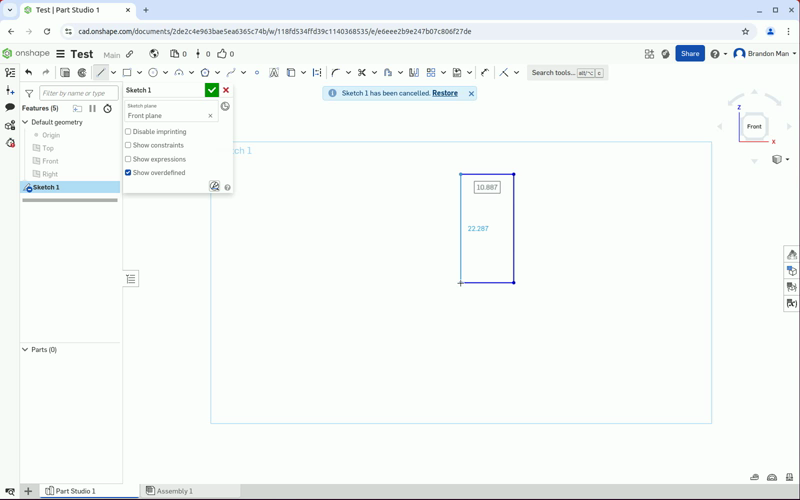
click(460, 282)
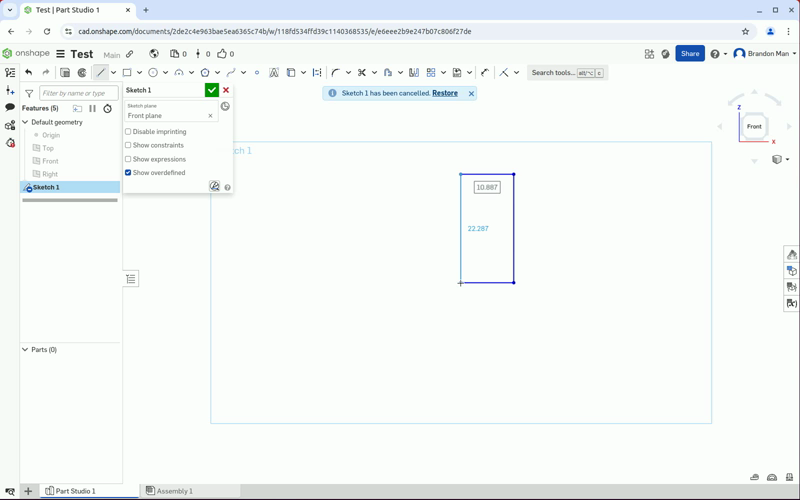
key(esc)
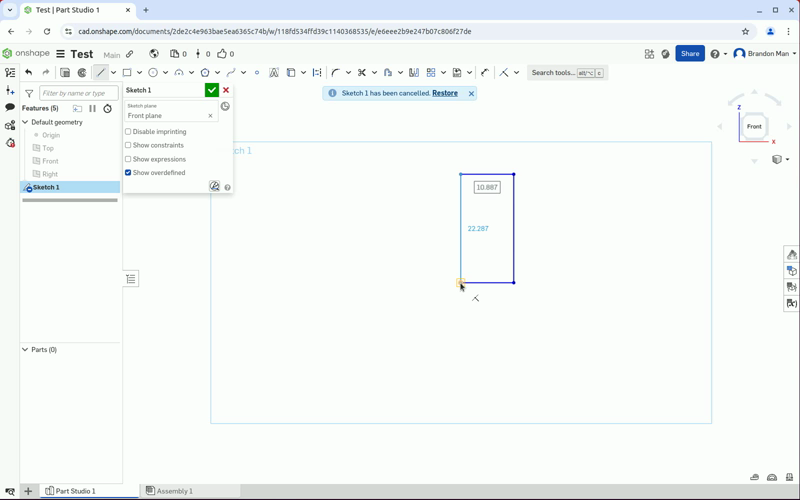
mouse_move(500, 240)
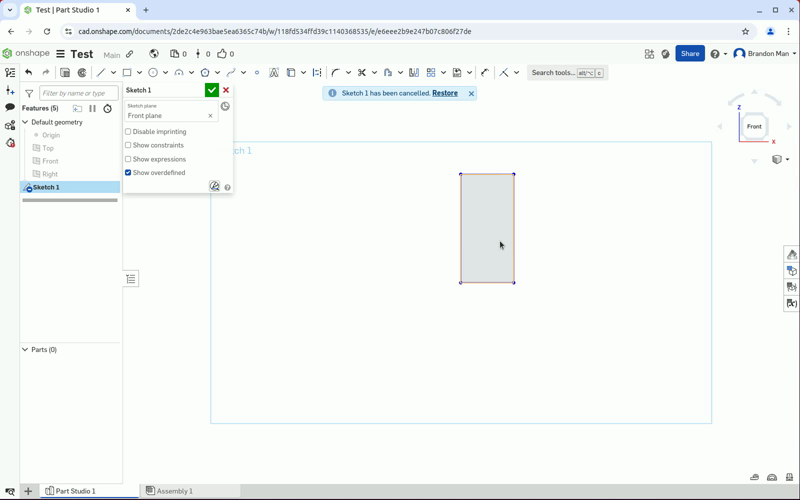
click(500, 240)
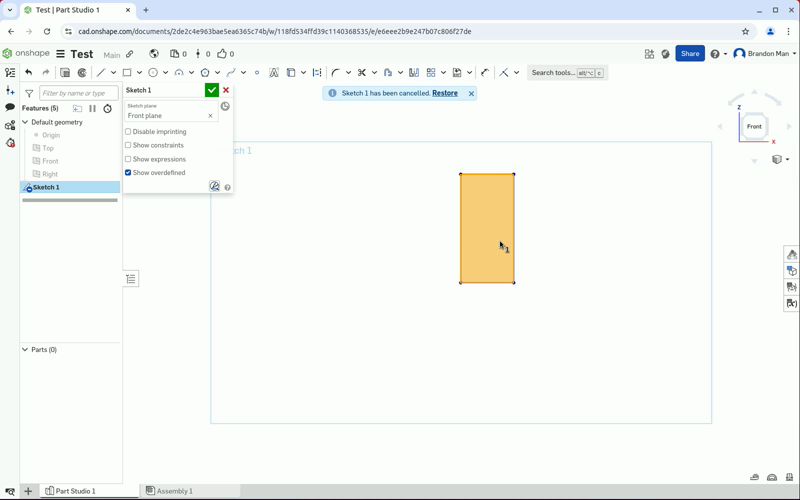
mouse_move(73, 352)
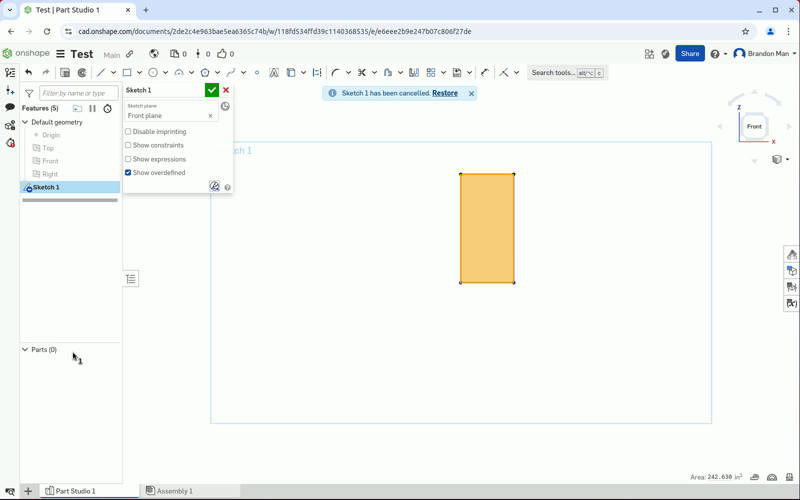
key(shift+y)
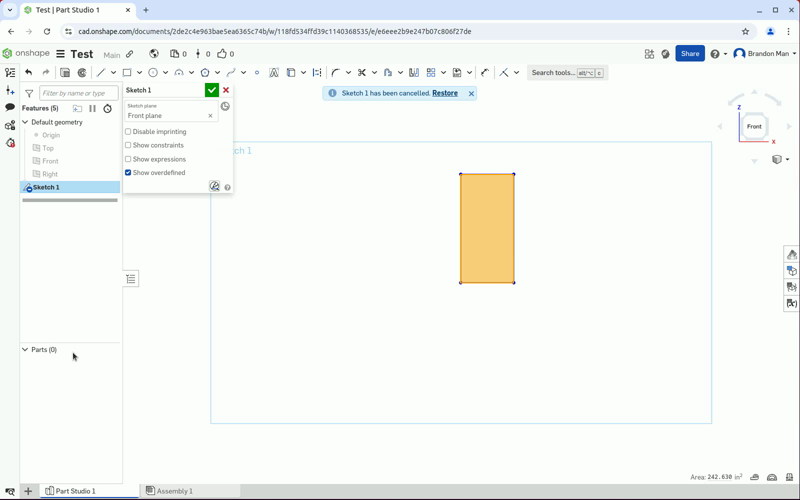
key(shift+e)
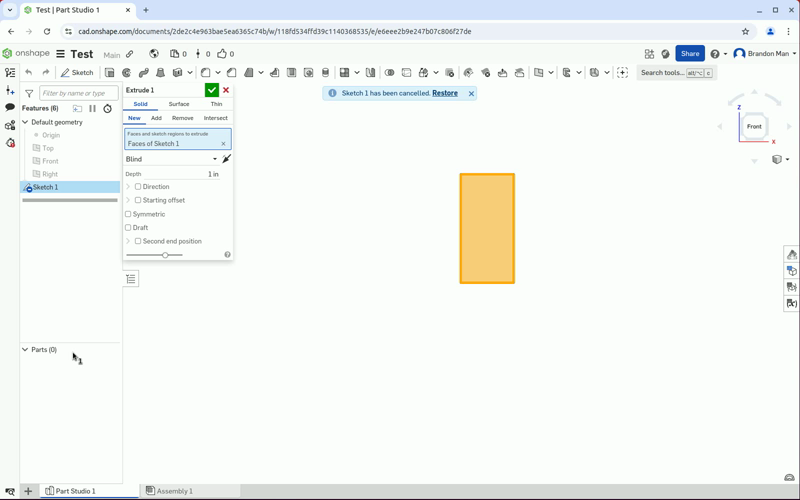
mouse_move(143, 106)
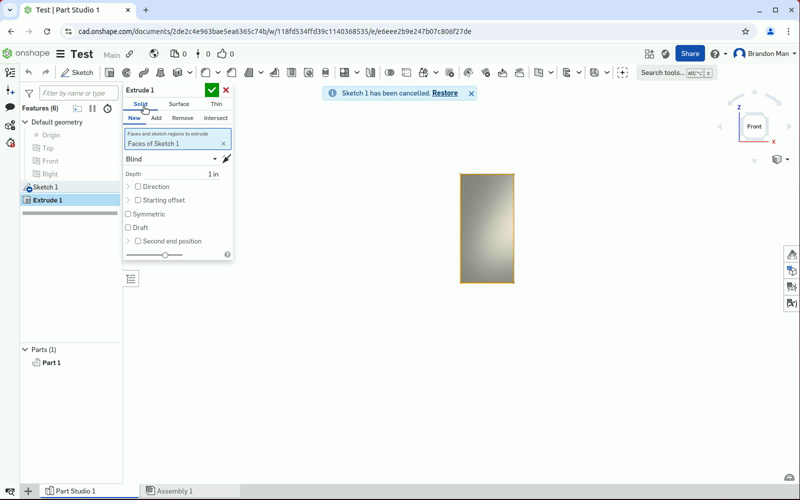
click(143, 106)
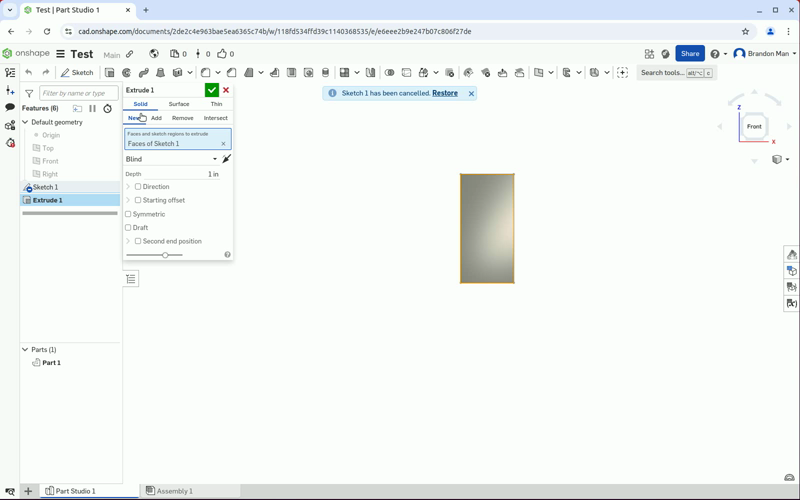
mouse_move(137, 120)
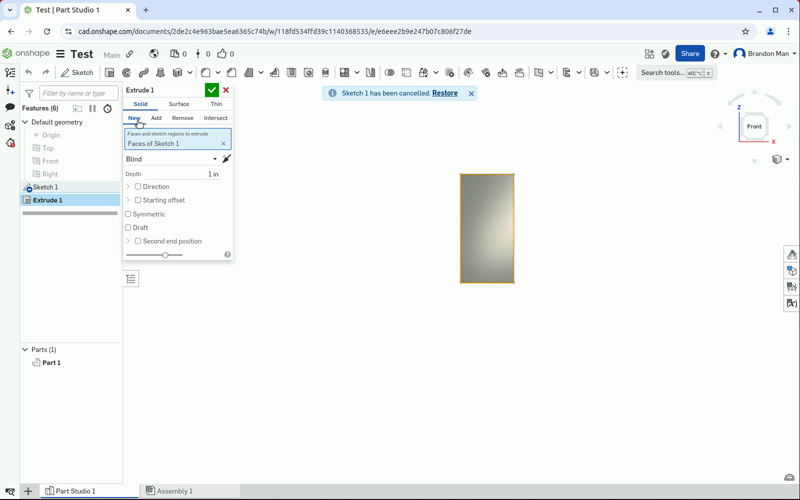
click(137, 120)
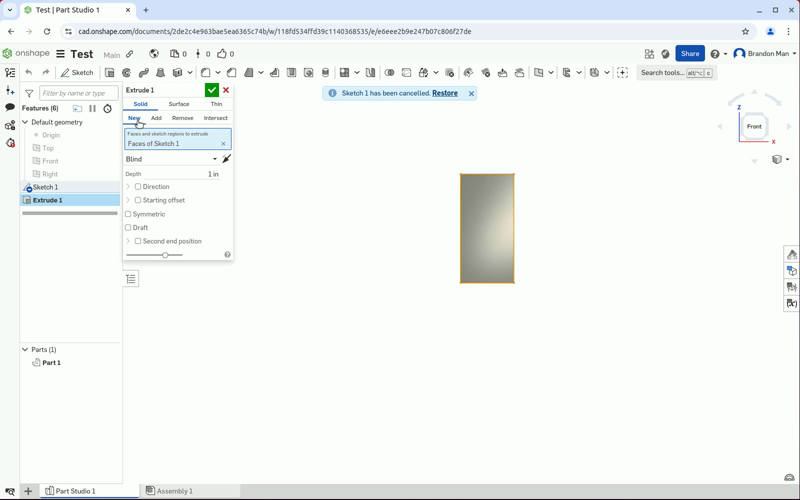
key(tab, 4)
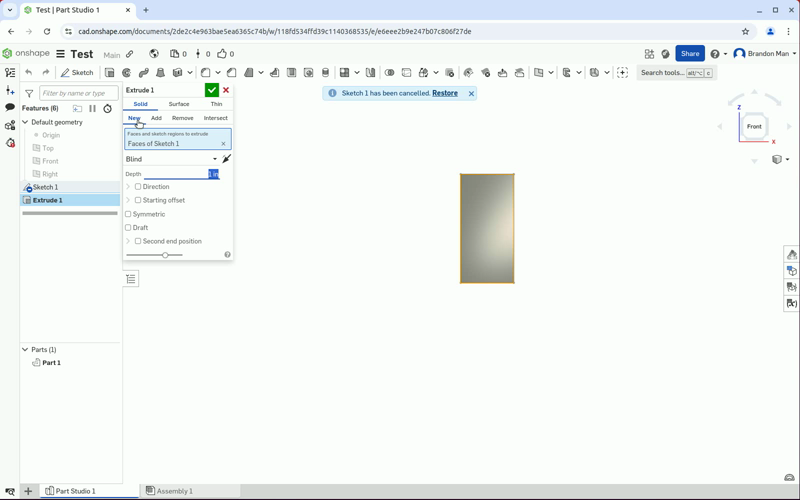
text(0.722)
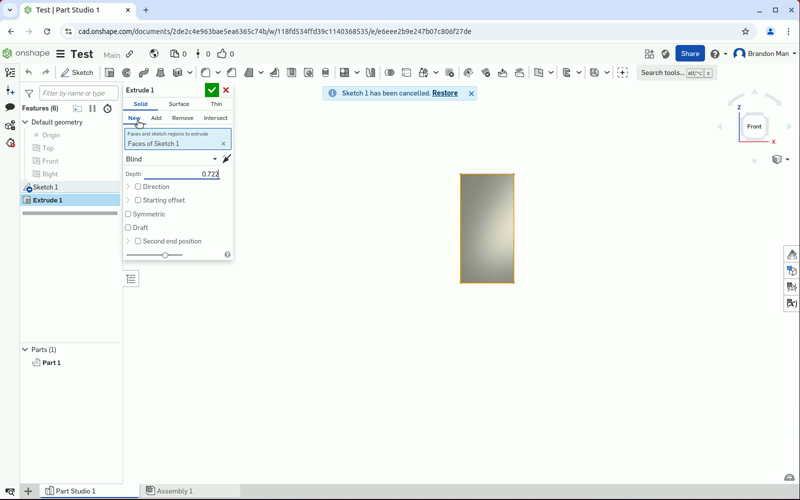
key(enter)
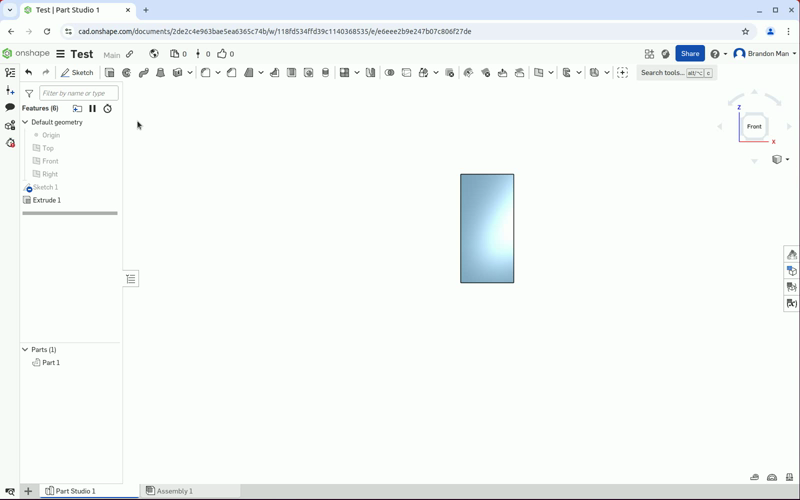
key(shift+h)
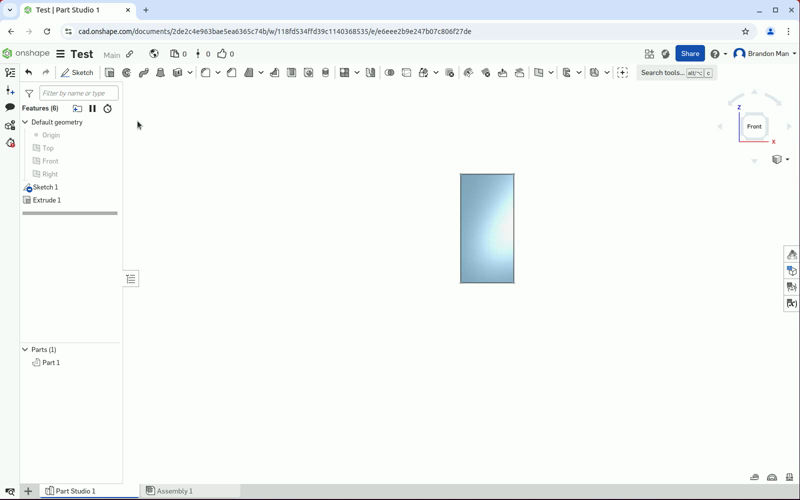
key(shift+h)
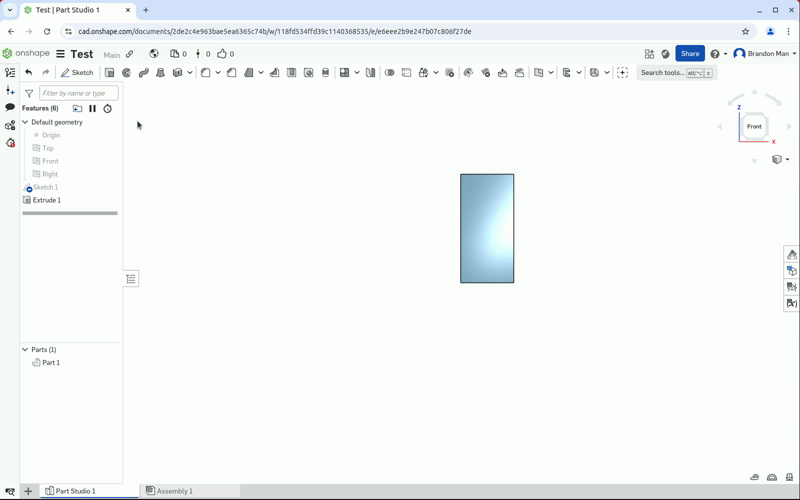
mouse_move(73, 189)
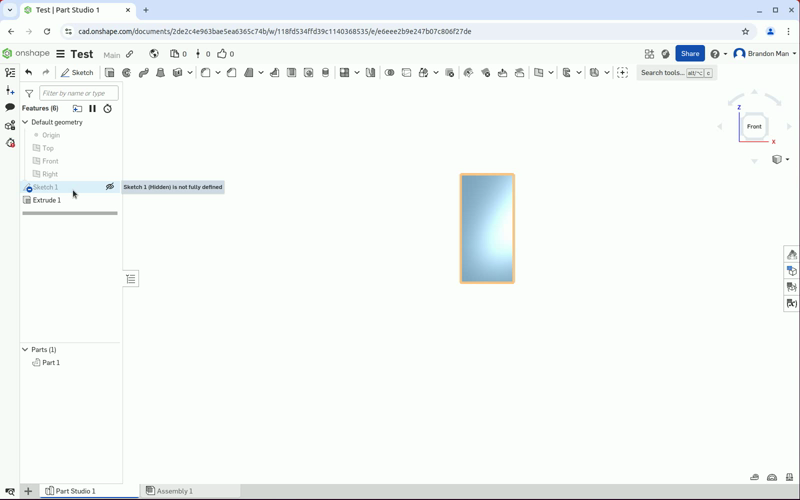
click(73, 189)
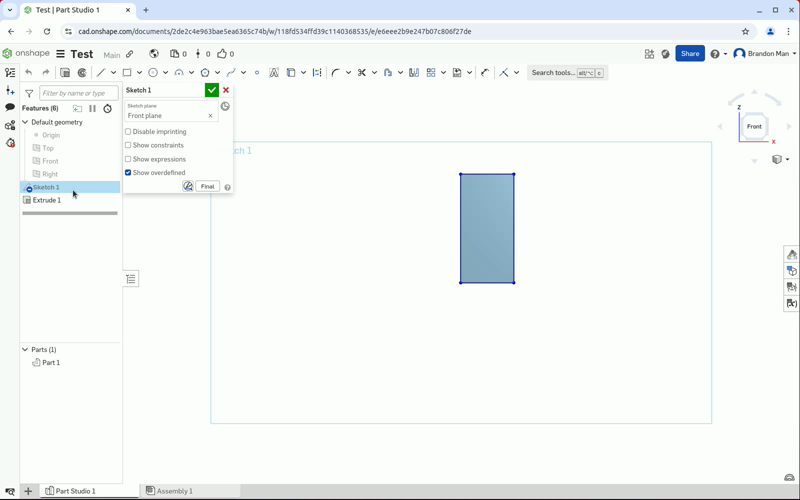
mouse_move(229, 92)
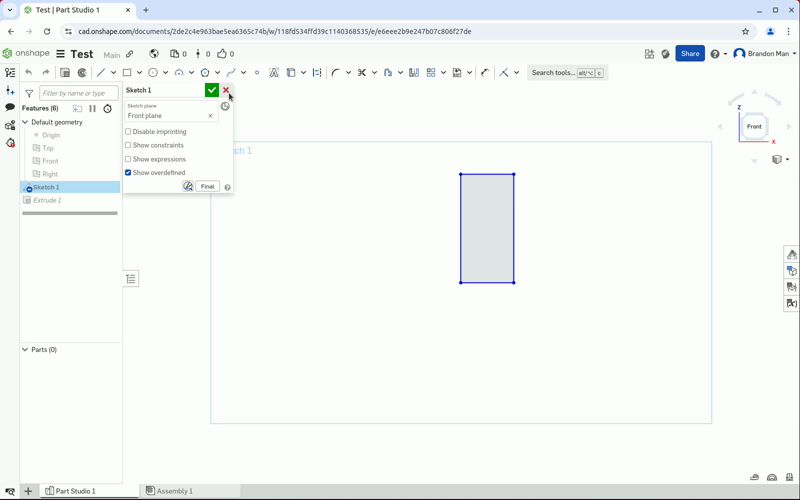
click(229, 92)
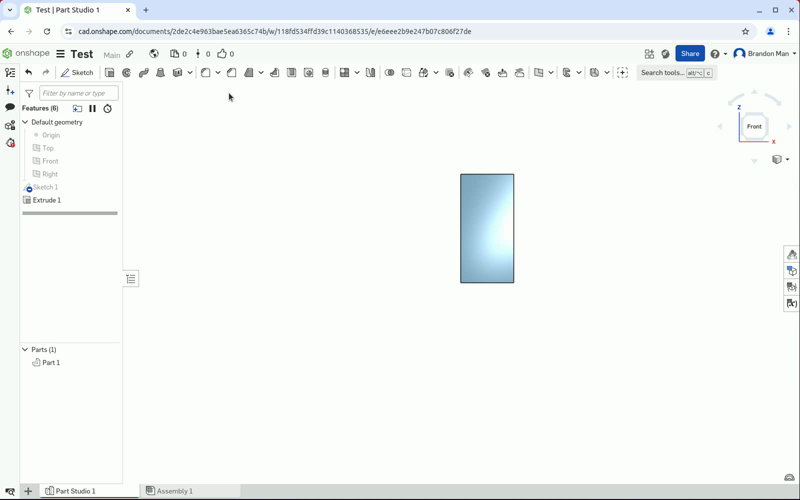
mouse_move(541, 75)
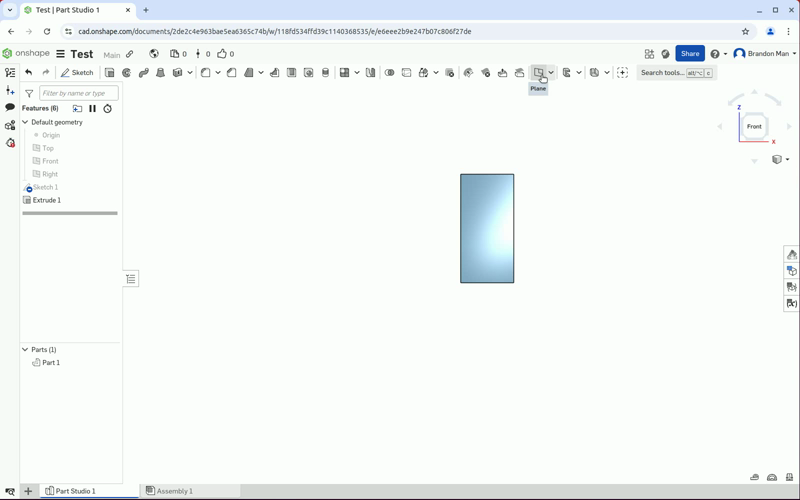
click(541, 75)
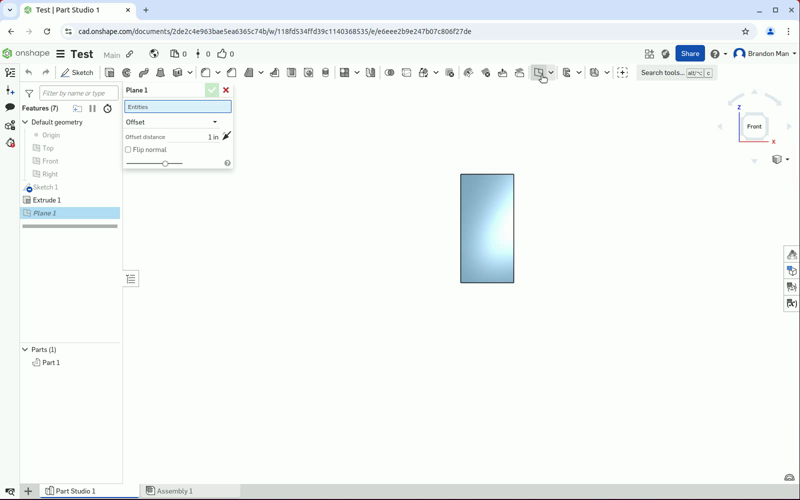
mouse_move(73, 163)
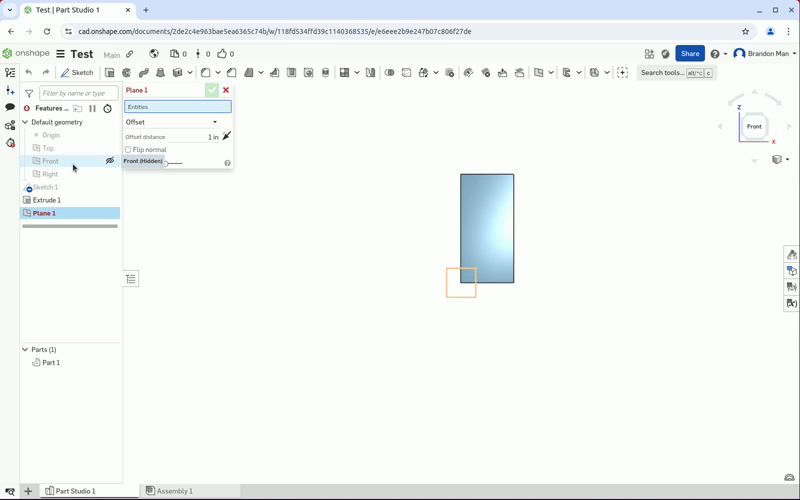
click(73, 163)
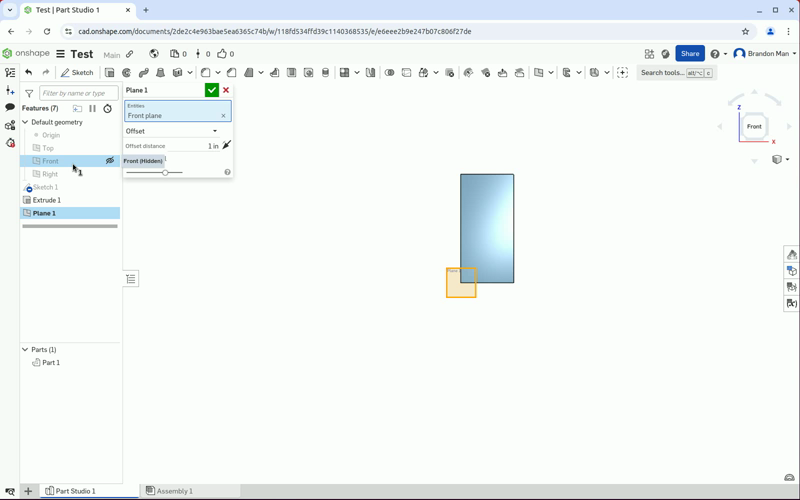
key(tab, 2)
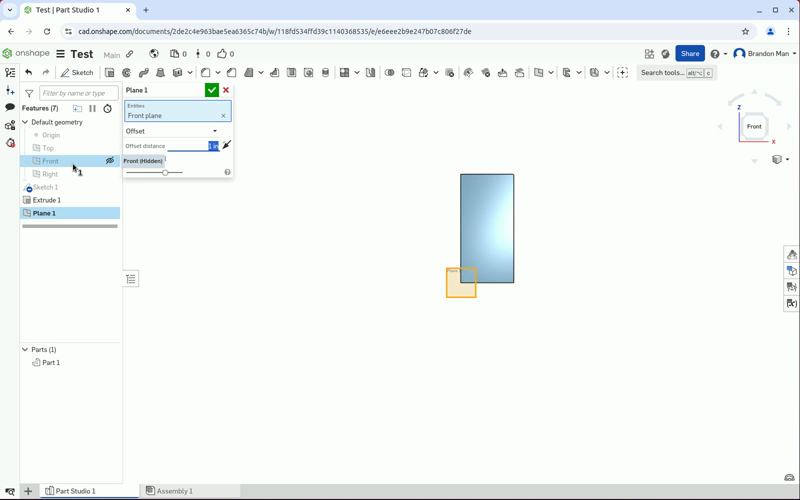
text(0.709)
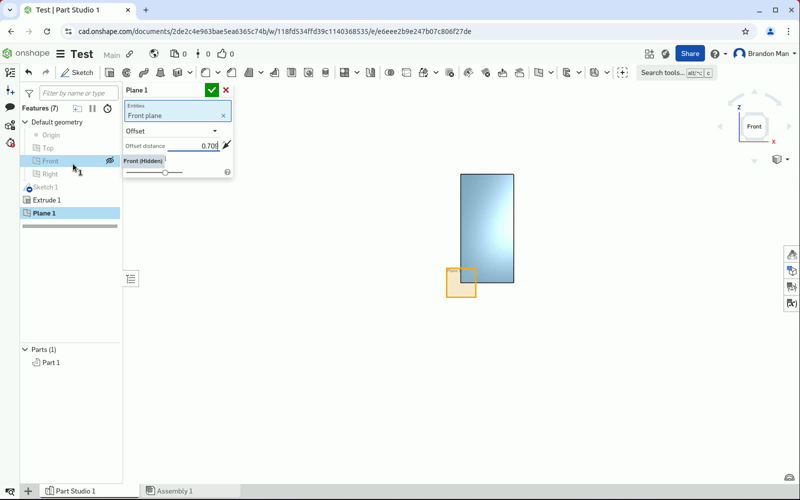
key(enter, 2)
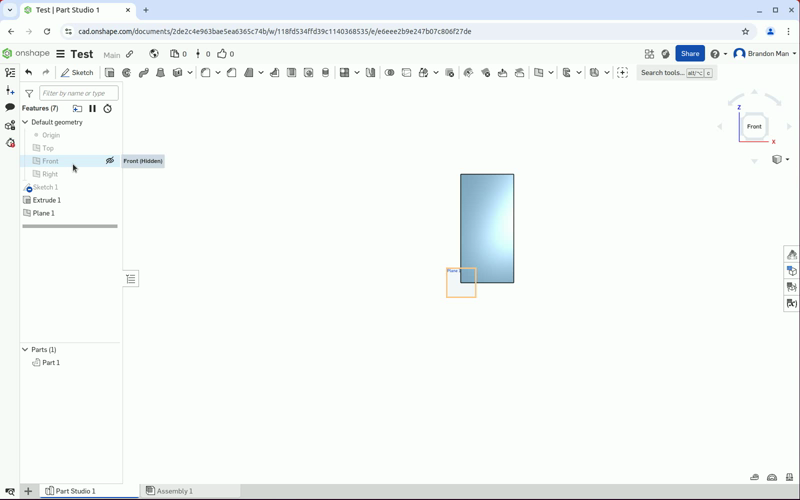
key(shift+s)
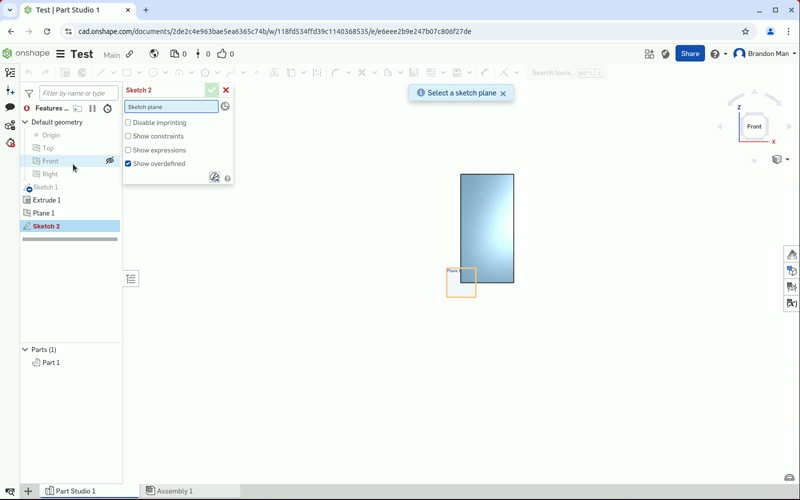
mouse_move(73, 215)
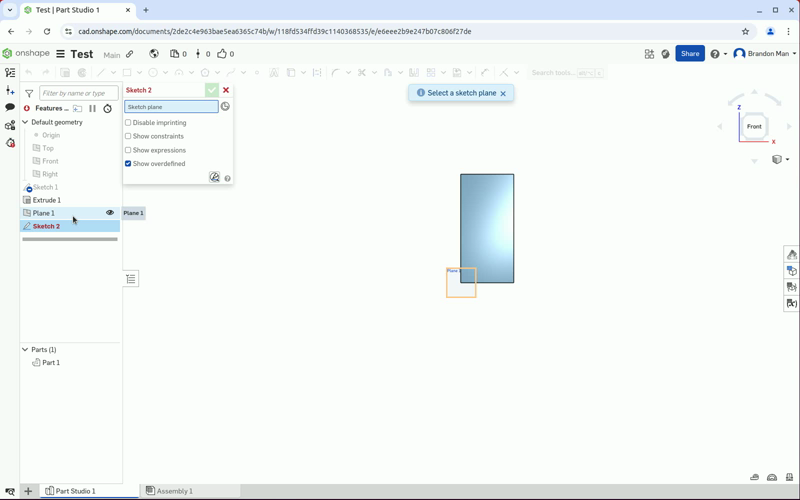
click(73, 215)
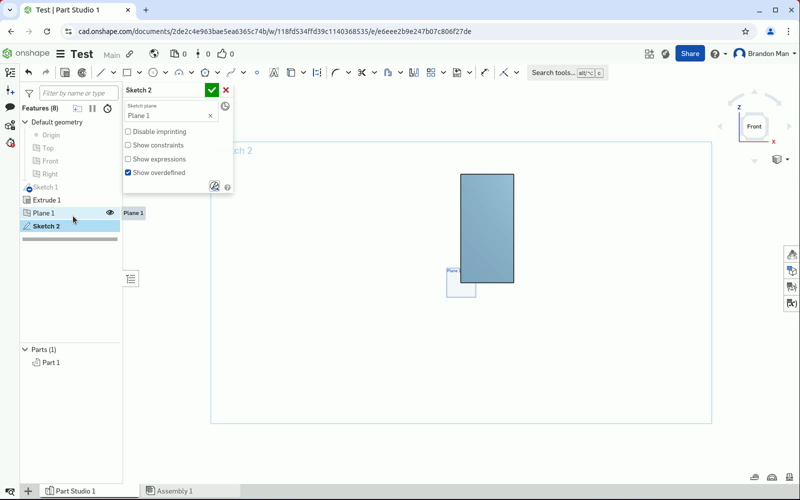
mouse_move(73, 352)
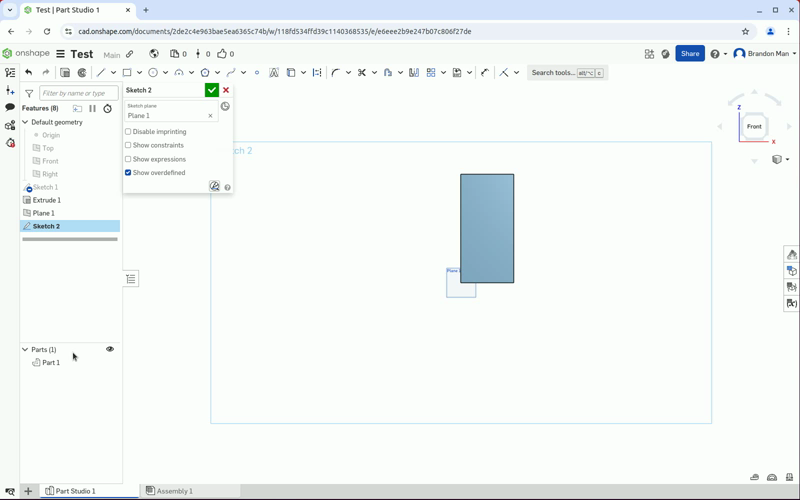
key(y)
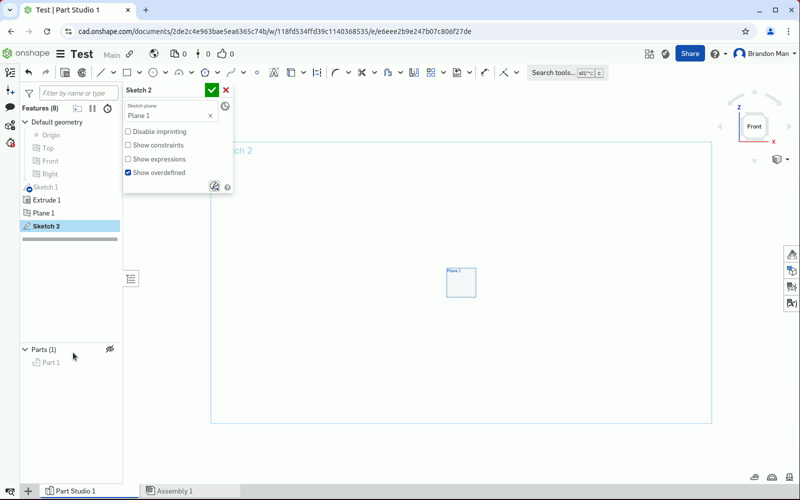
key(l)
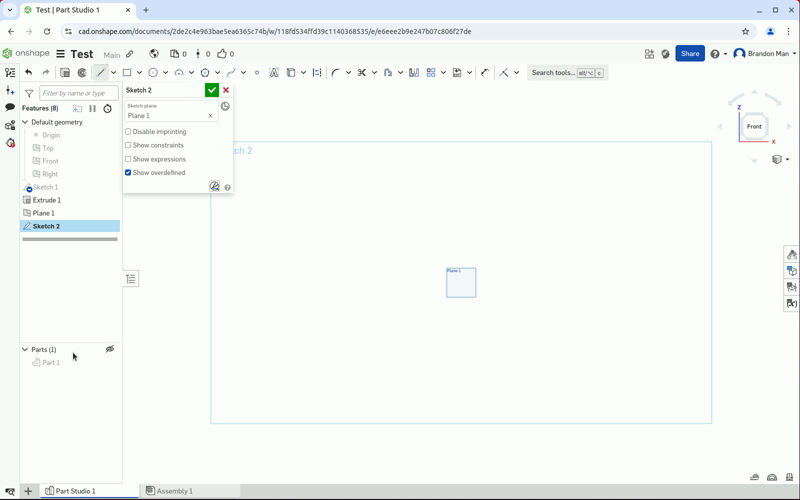
key_down(shift)
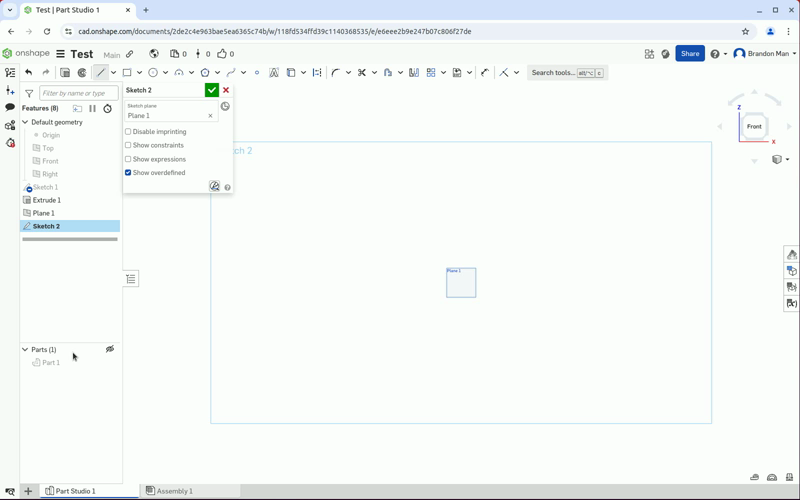
mouse_move(460, 174)
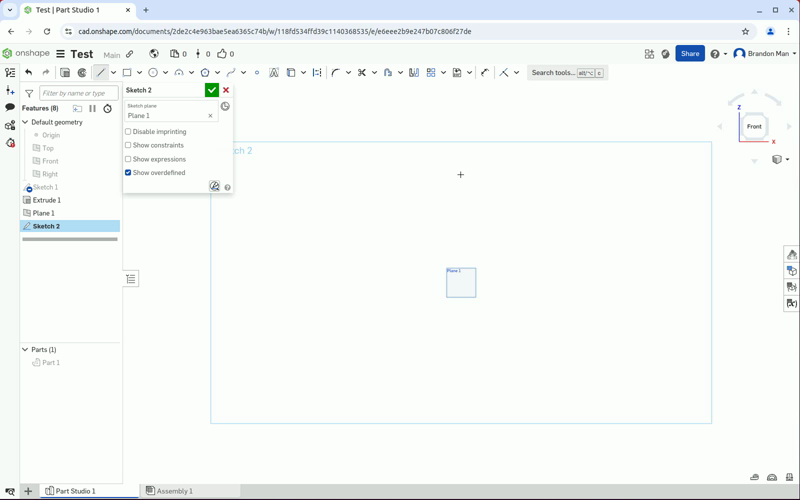
click(460, 174)
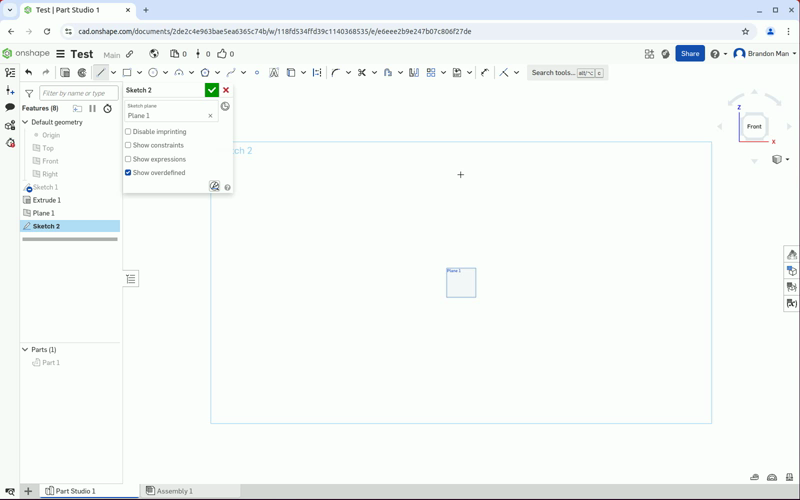
key_up(shift)
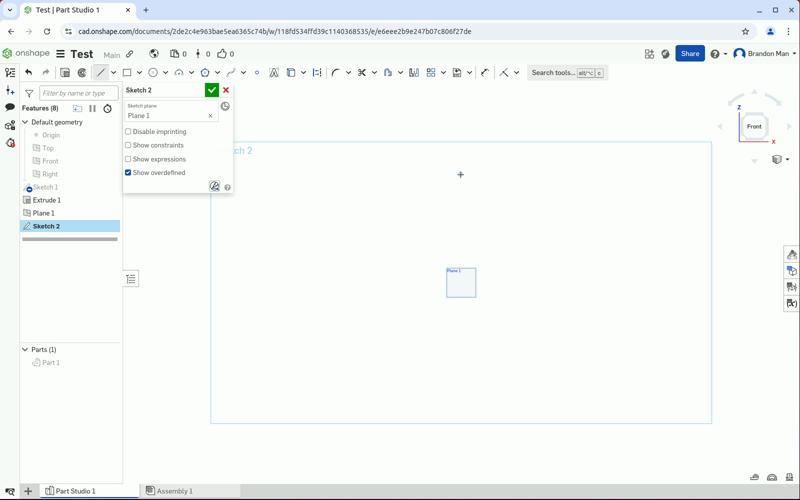
key_down(shift)
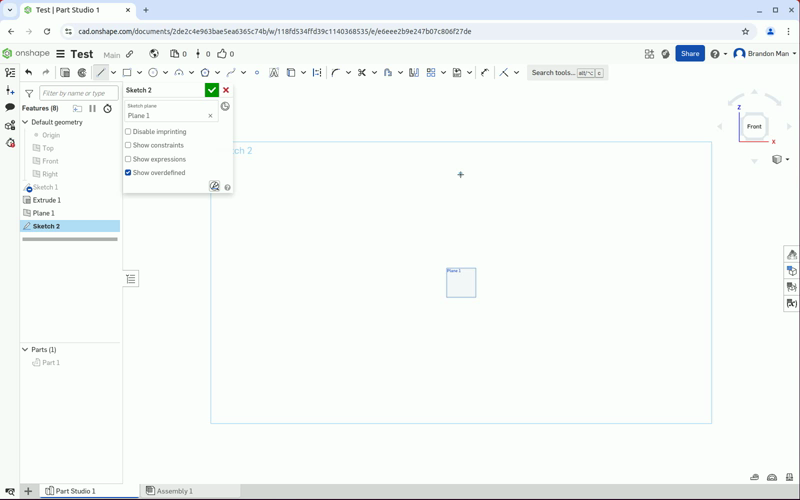
mouse_move(490, 174)
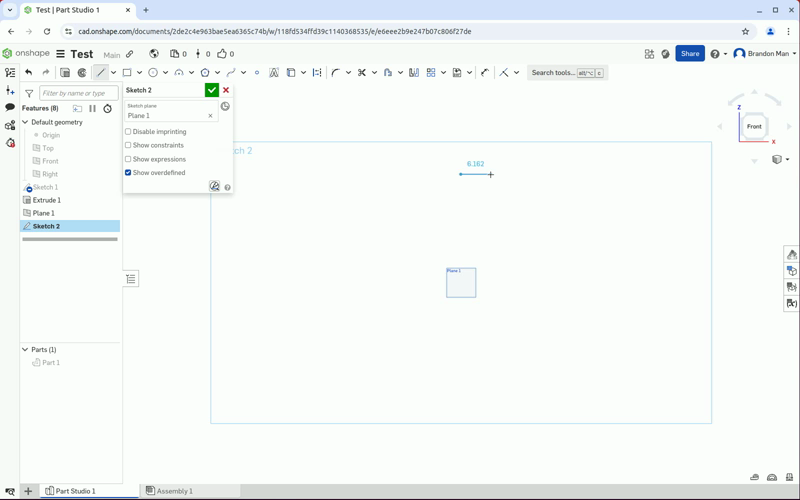
mouse_move(514, 174)
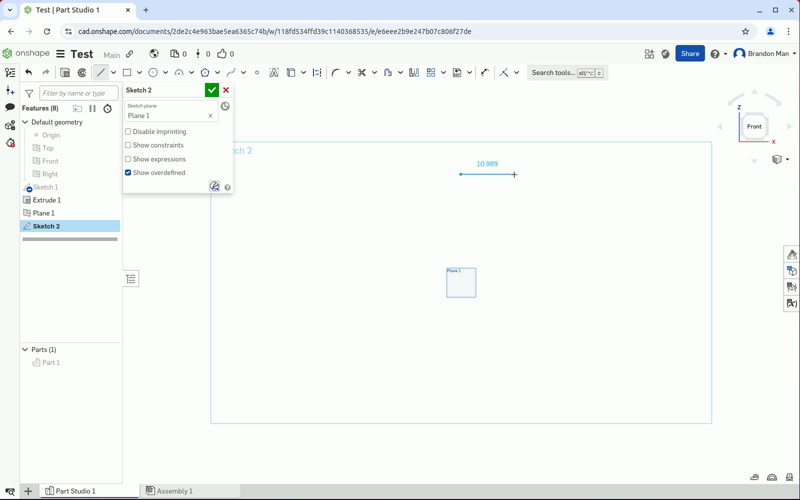
click(514, 174)
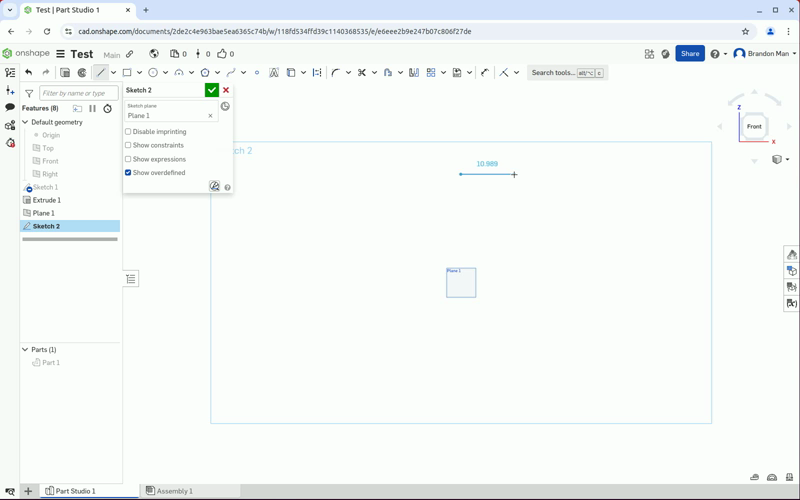
key_up(shift)
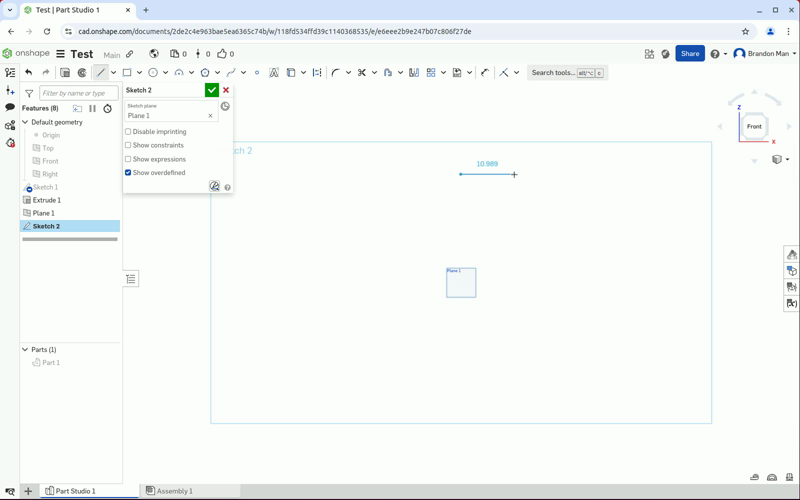
key_down(shift)
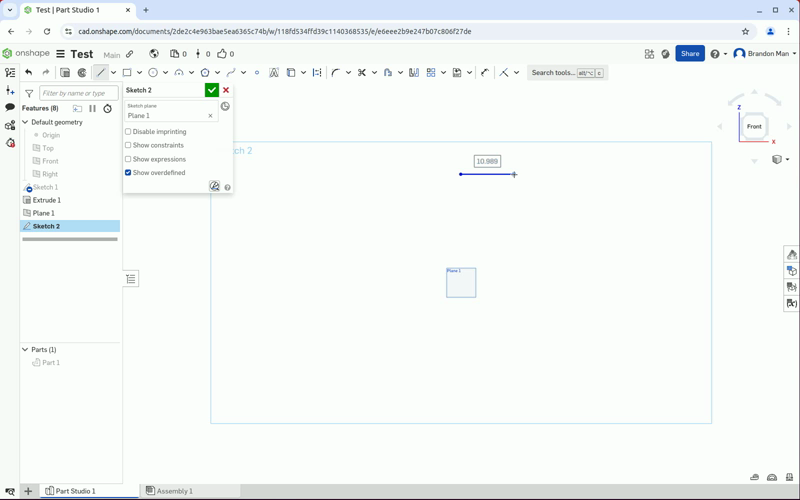
mouse_move(544, 174)
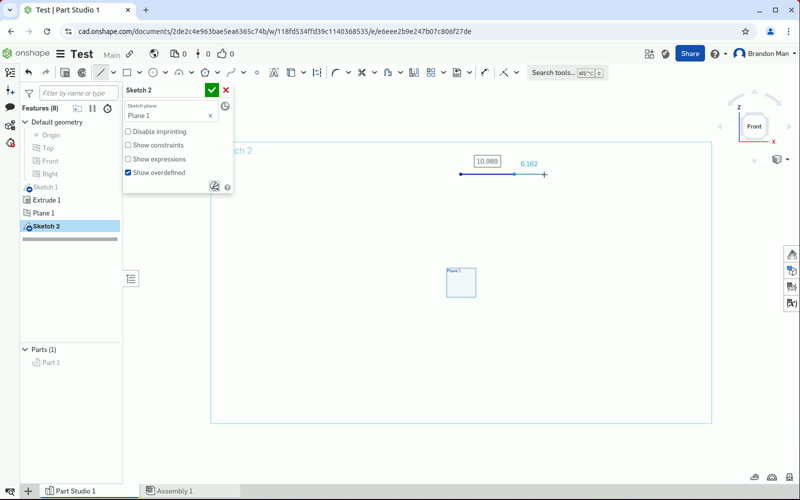
mouse_move(514, 169)
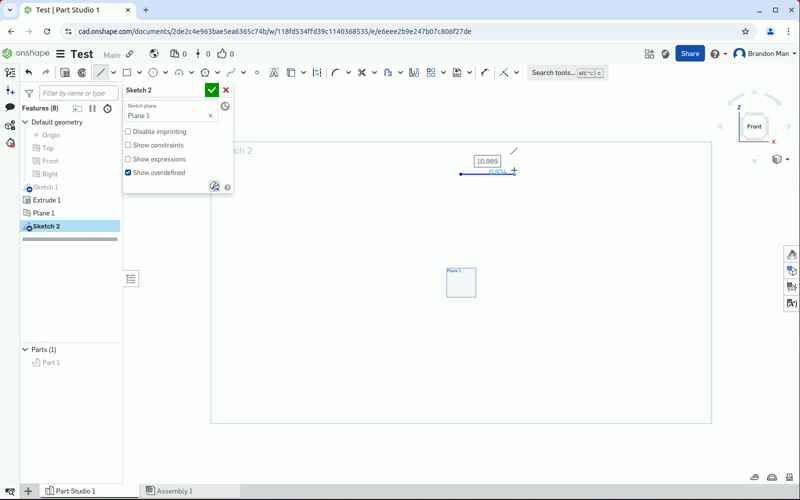
scroll(6)
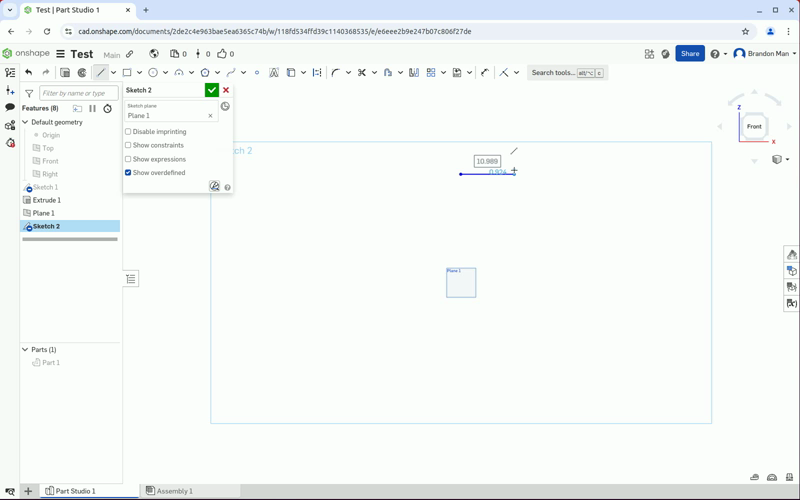
scroll(6)
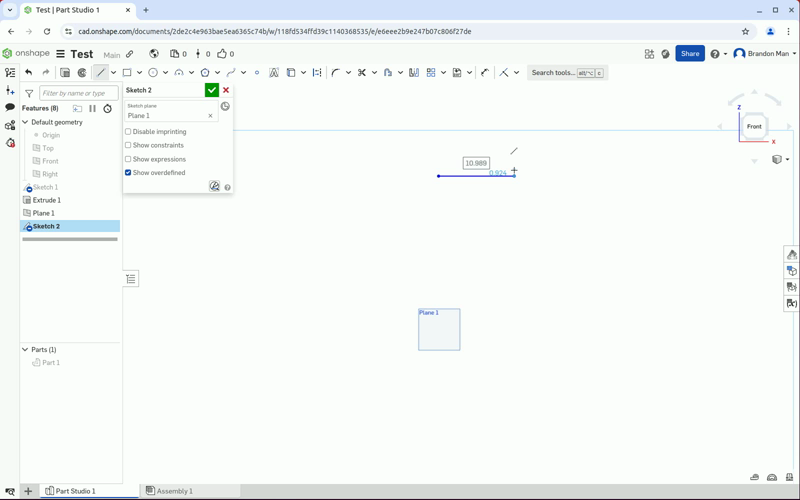
scroll(6)
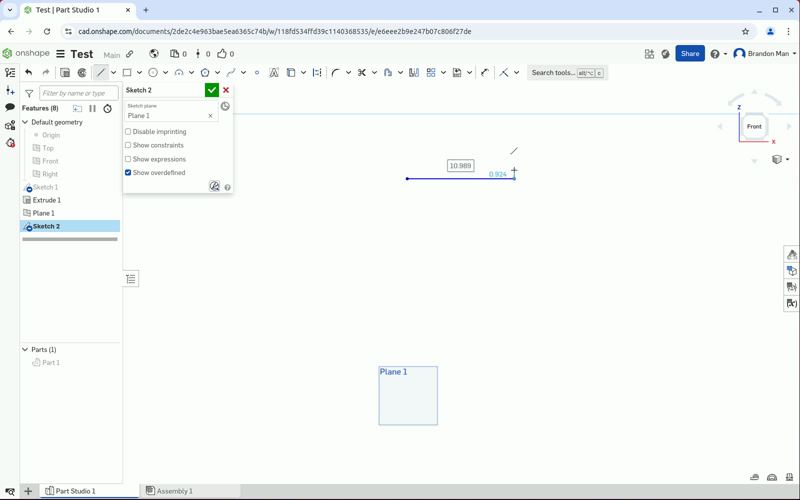
scroll(6)
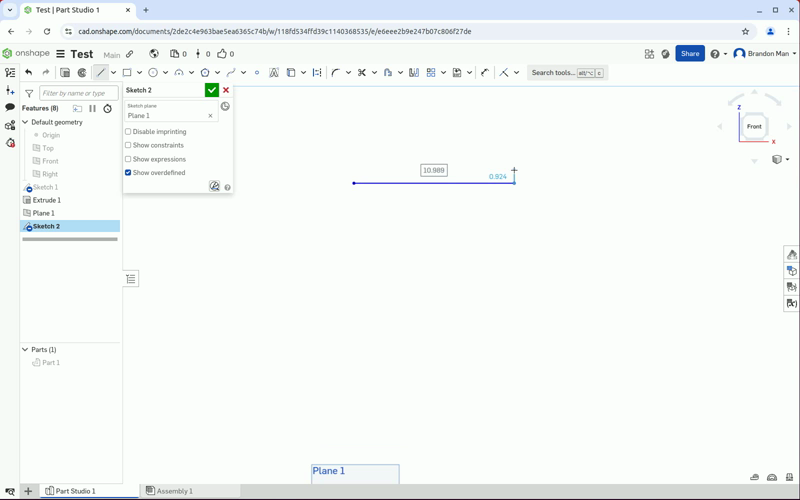
scroll(6)
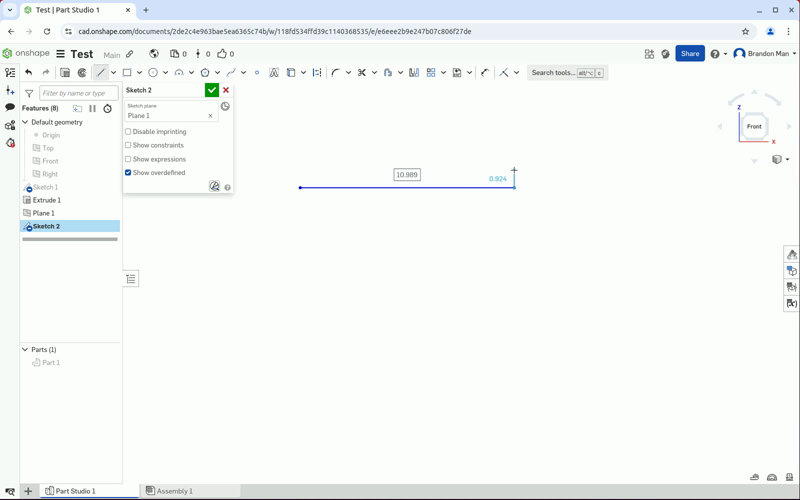
scroll(6)
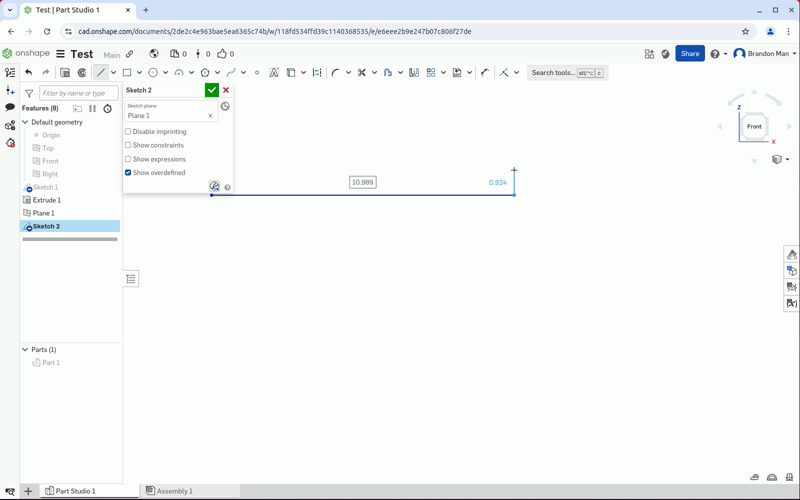
scroll(6)
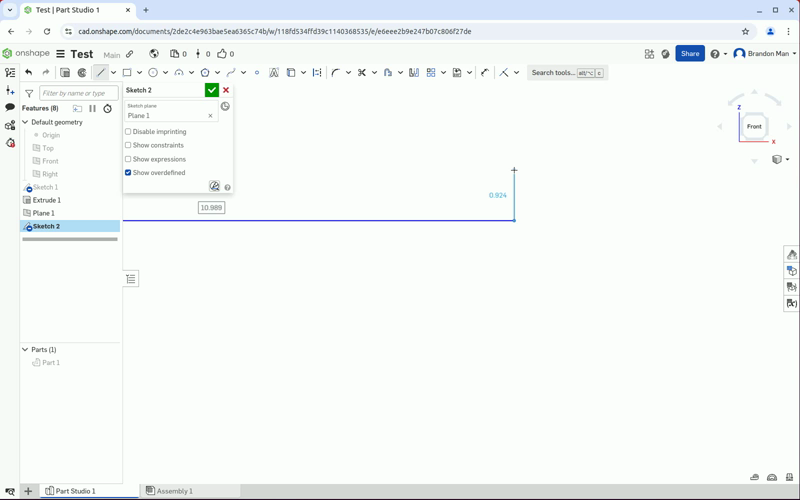
click(514, 169)
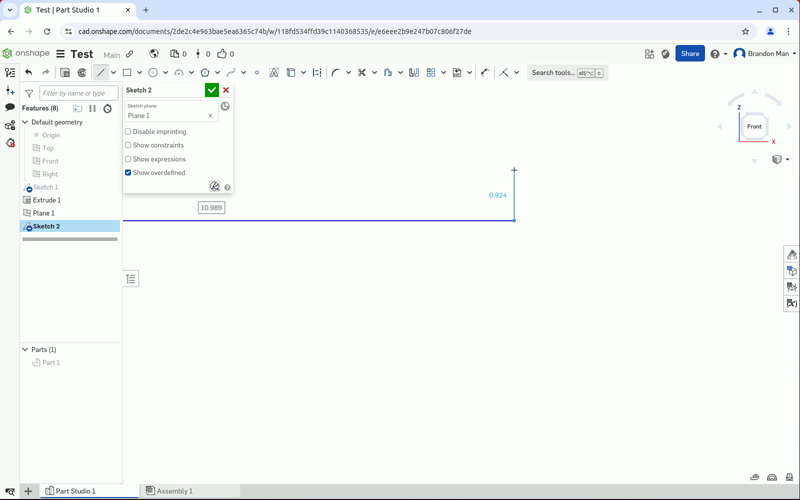
scroll(-6)
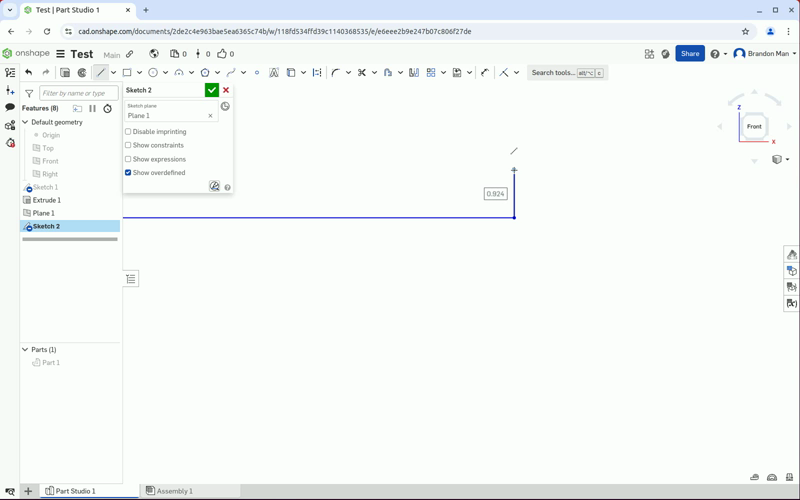
scroll(-6)
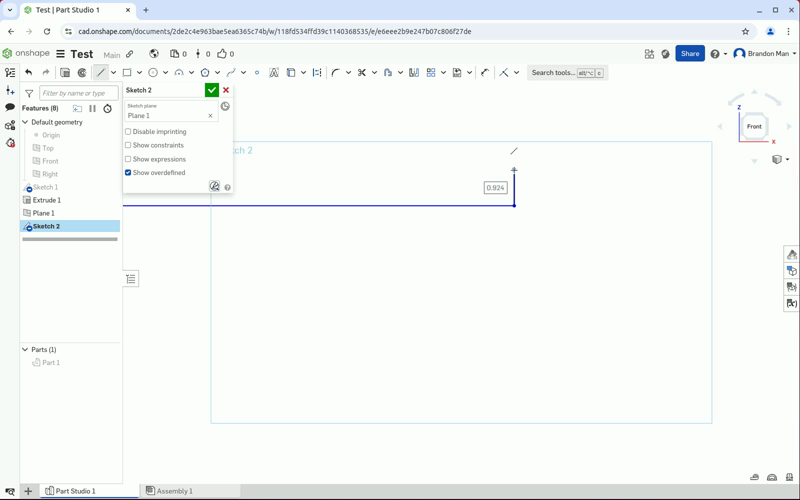
scroll(-6)
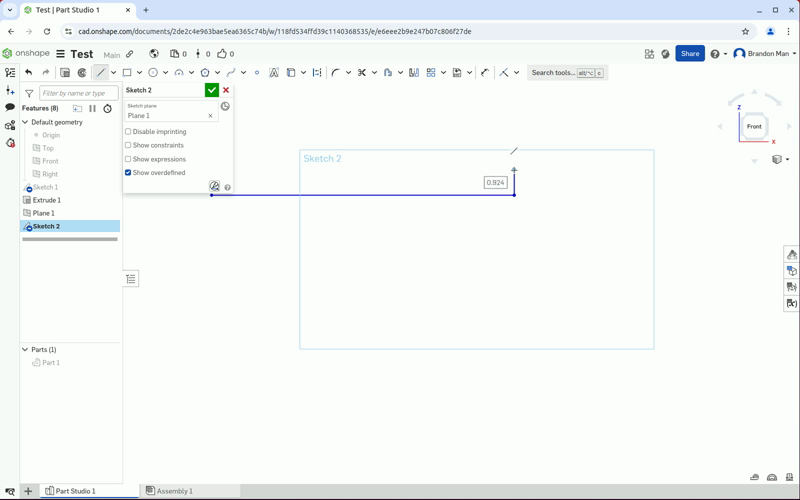
scroll(-6)
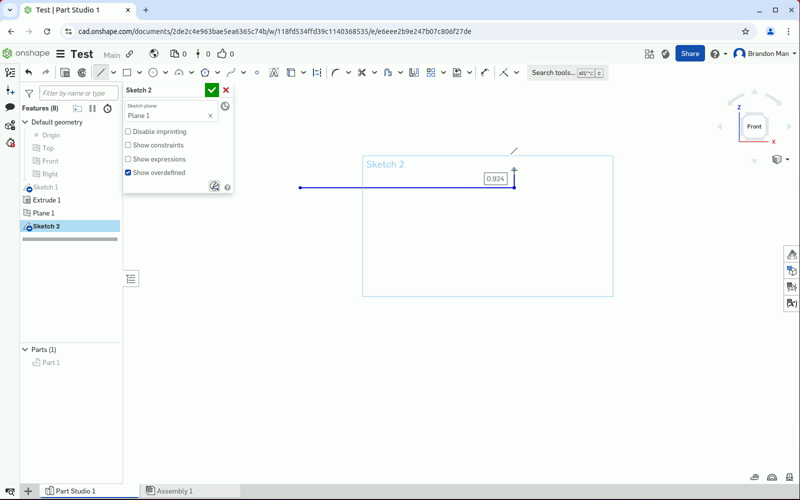
scroll(-6)
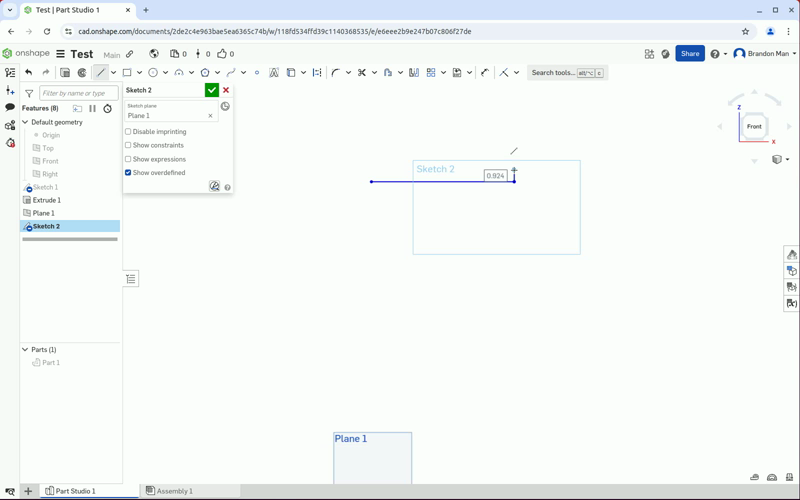
scroll(-6)
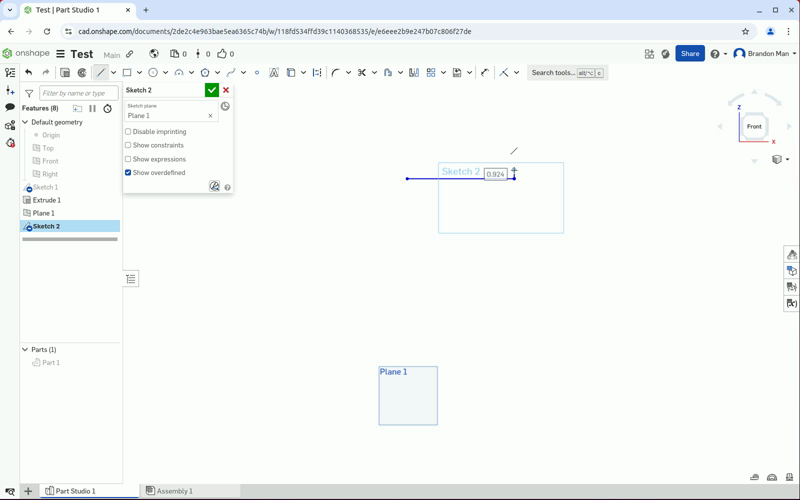
scroll(-6)
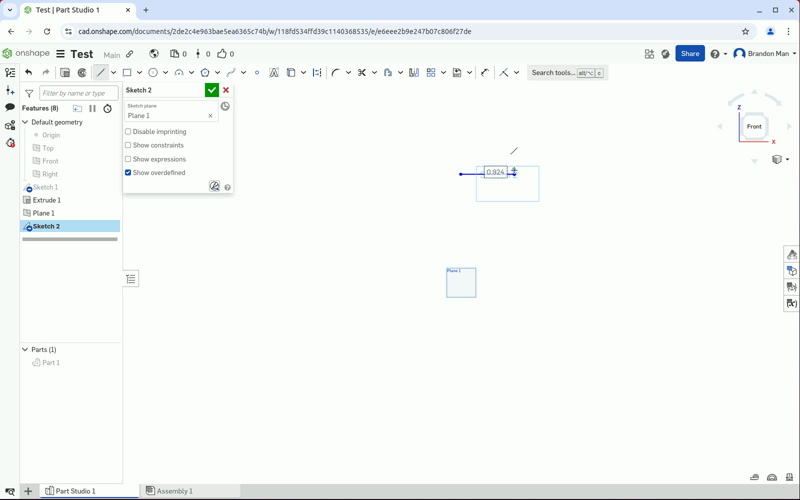
key_up(shift)
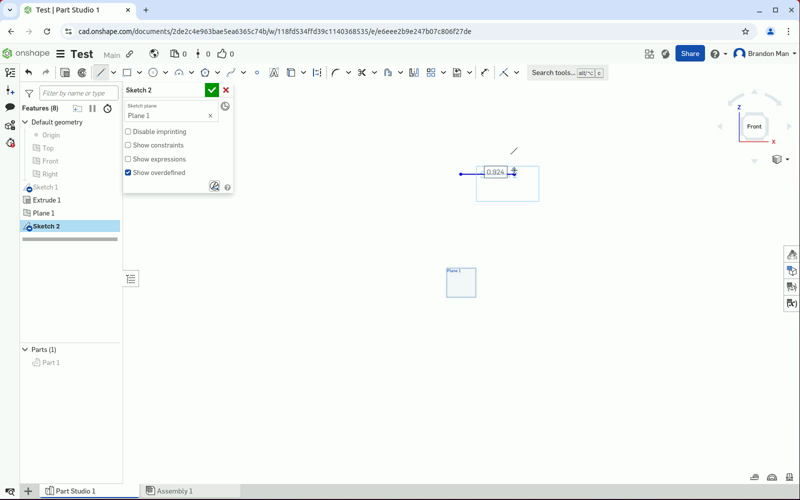
key_down(shift)
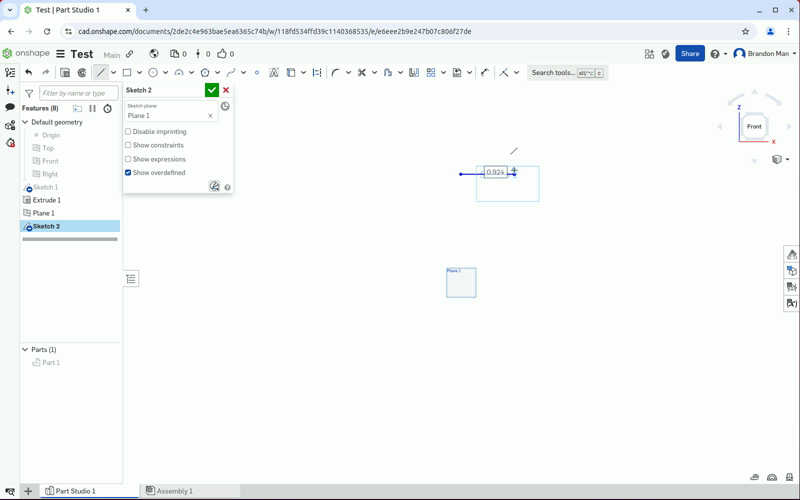
mouse_move(544, 169)
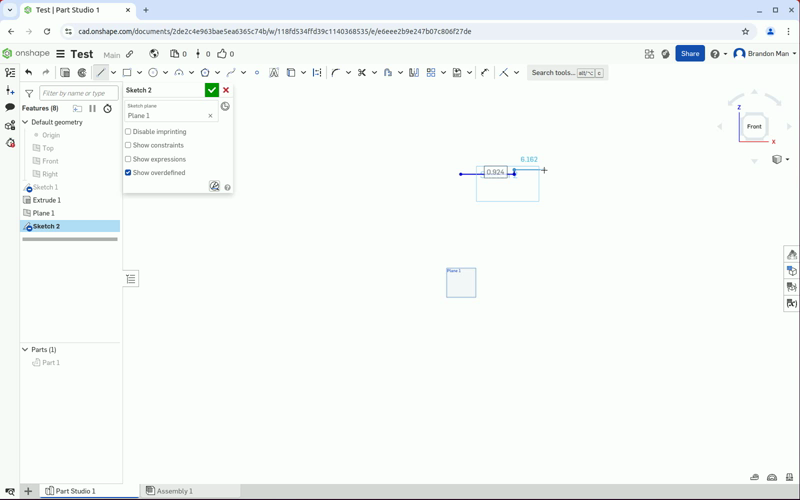
mouse_move(460, 169)
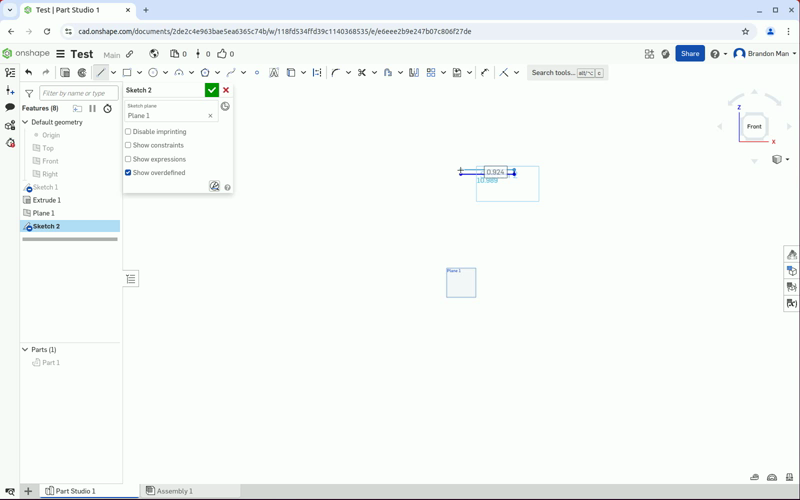
scroll(6)
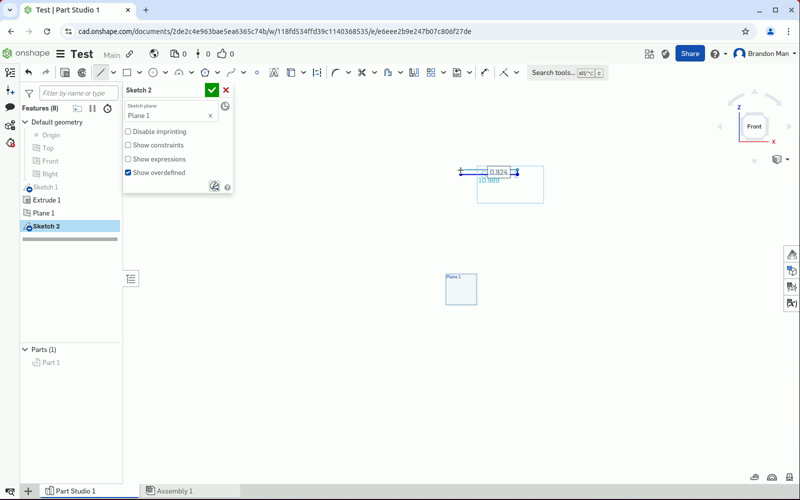
scroll(6)
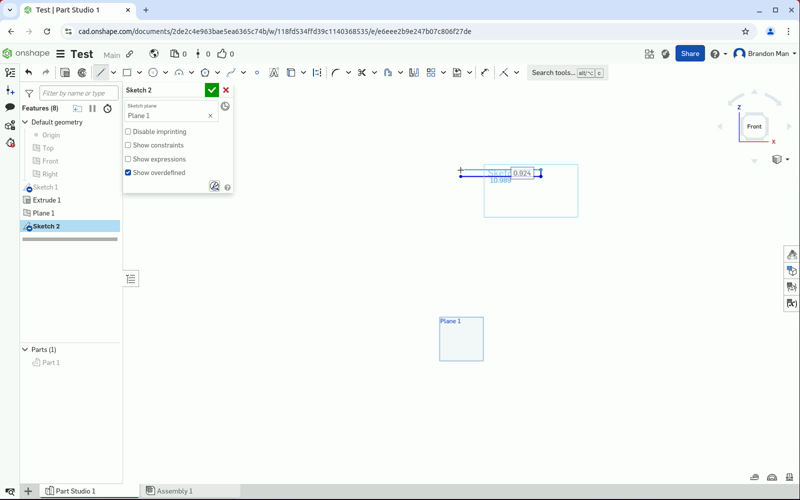
scroll(6)
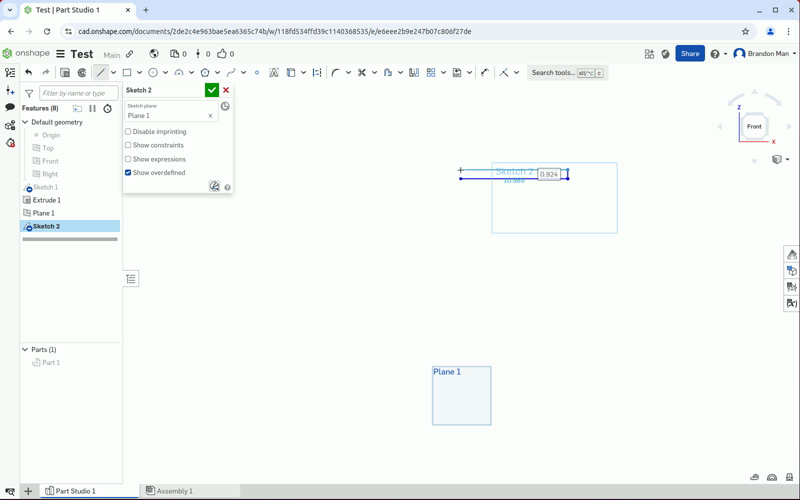
scroll(6)
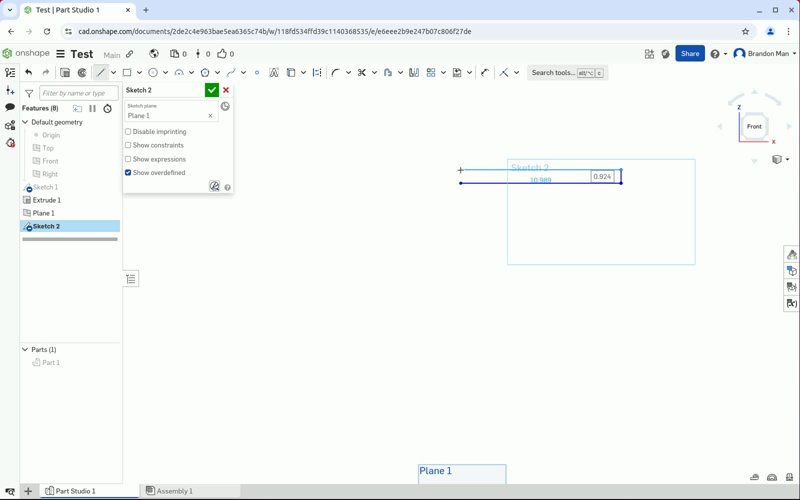
scroll(6)
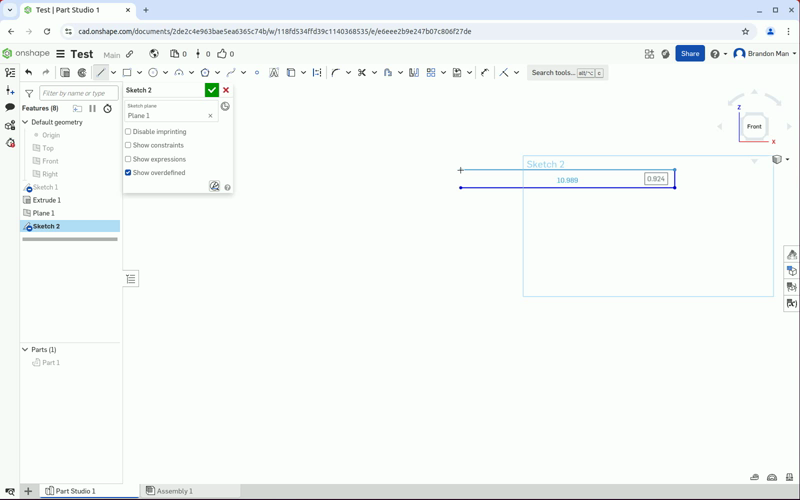
scroll(6)
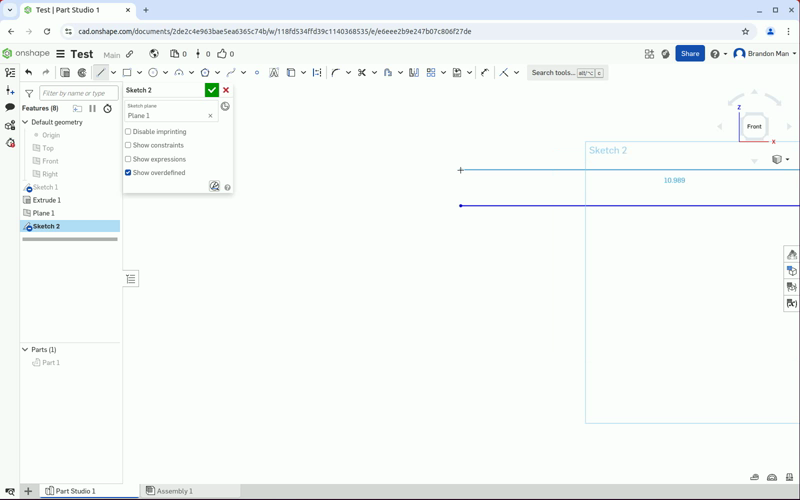
scroll(6)
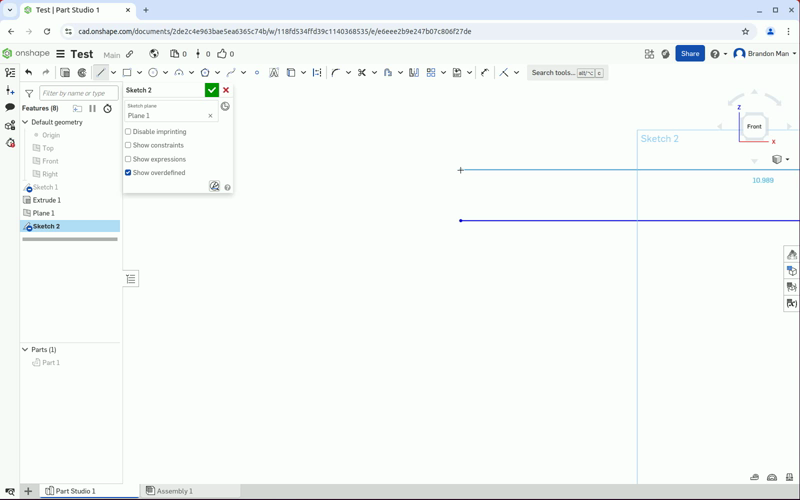
click(460, 169)
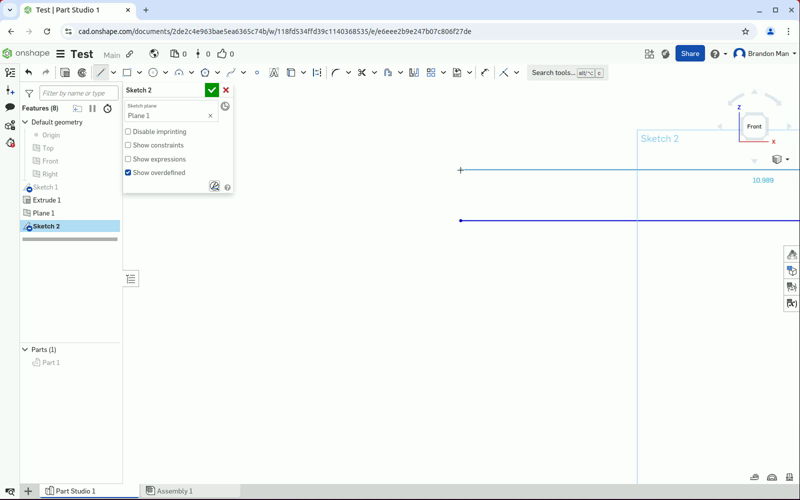
scroll(-6)
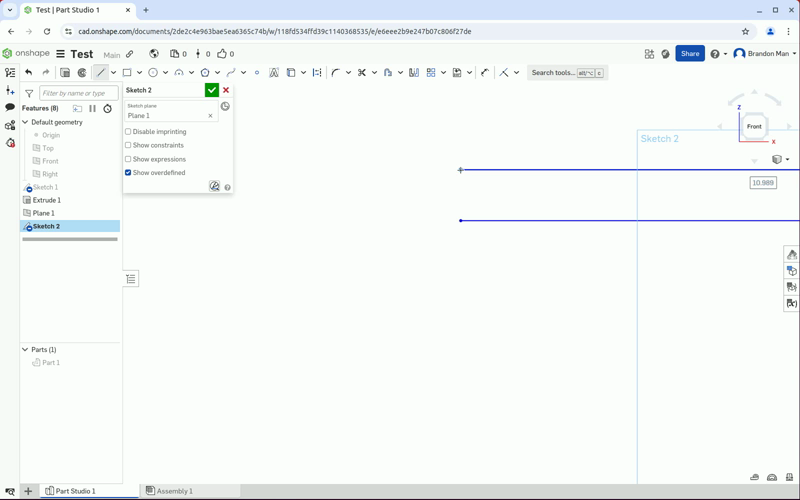
scroll(-6)
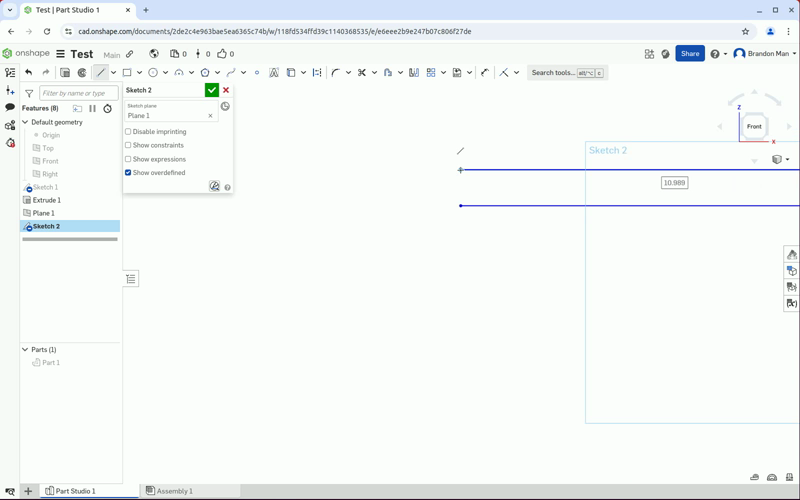
scroll(-6)
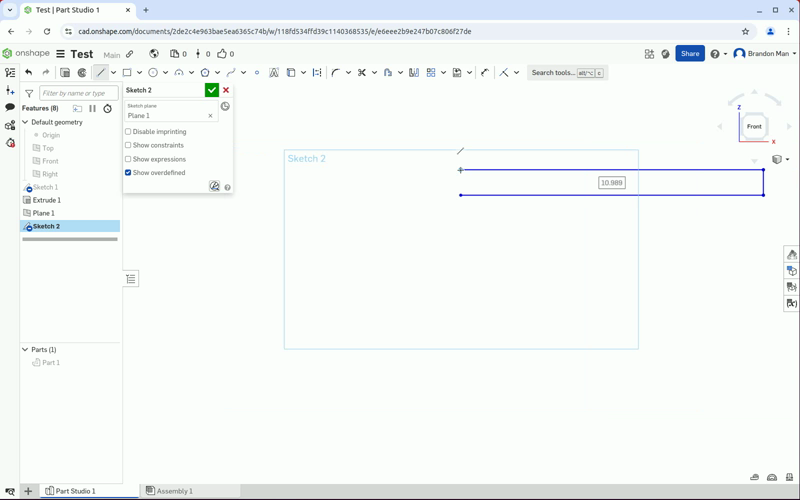
scroll(-6)
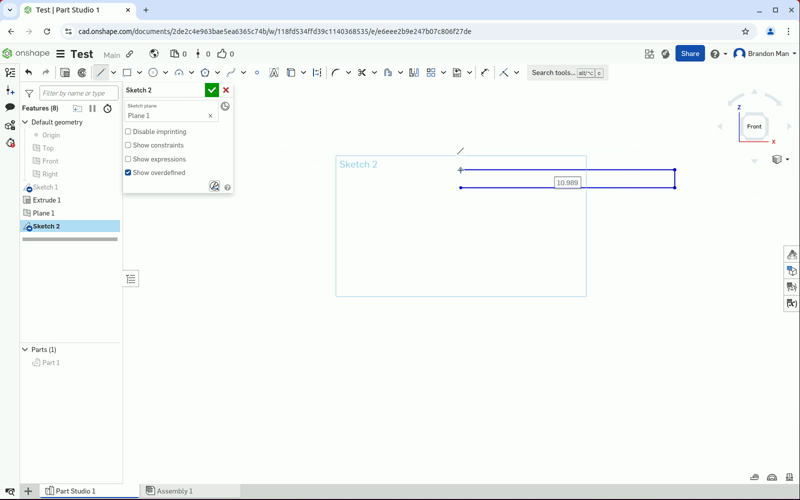
scroll(-6)
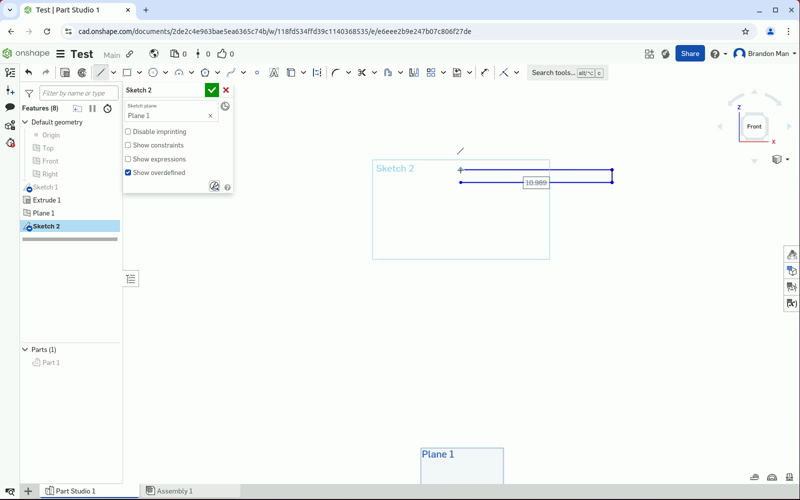
scroll(-6)
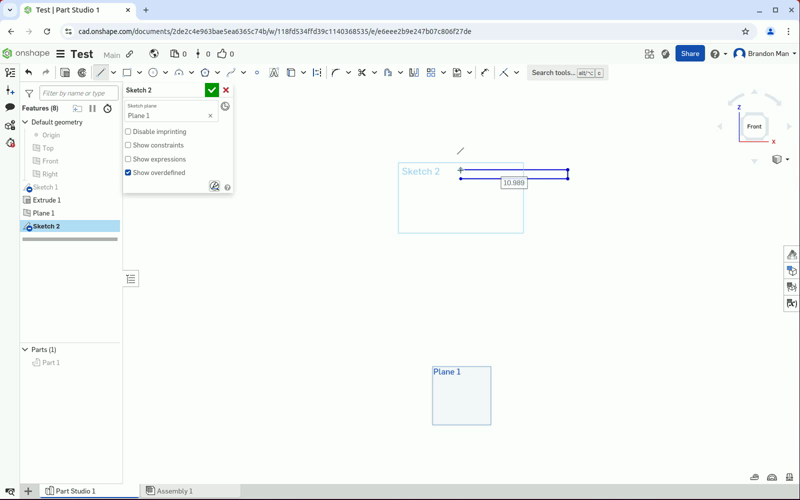
scroll(-6)
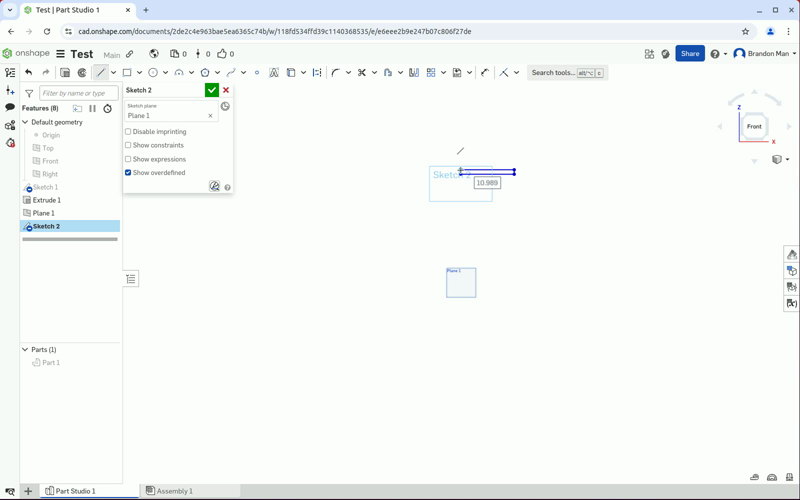
key_up(shift)
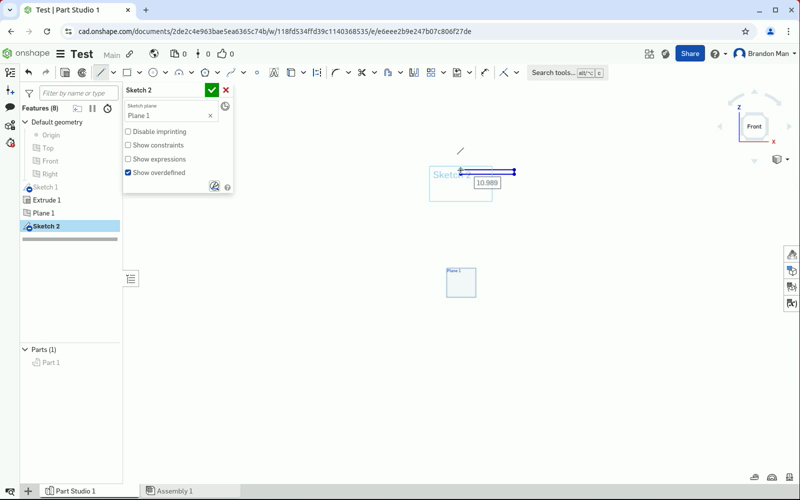
mouse_move(490, 169)
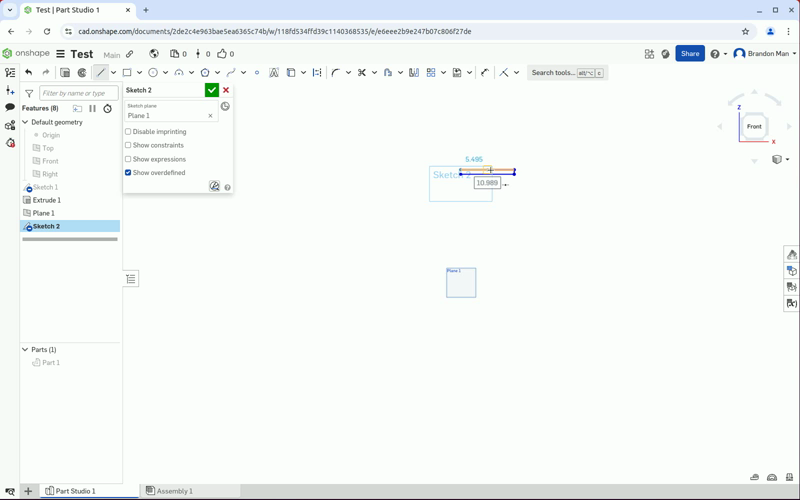
key_down(shift)
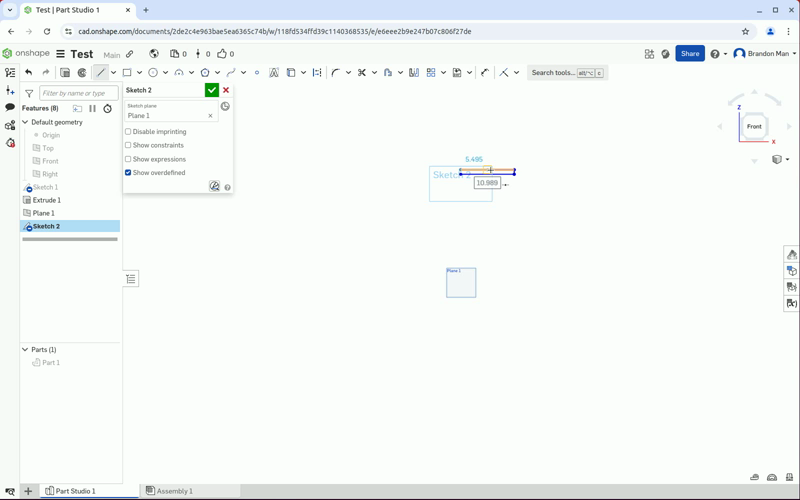
mouse_move(460, 174)
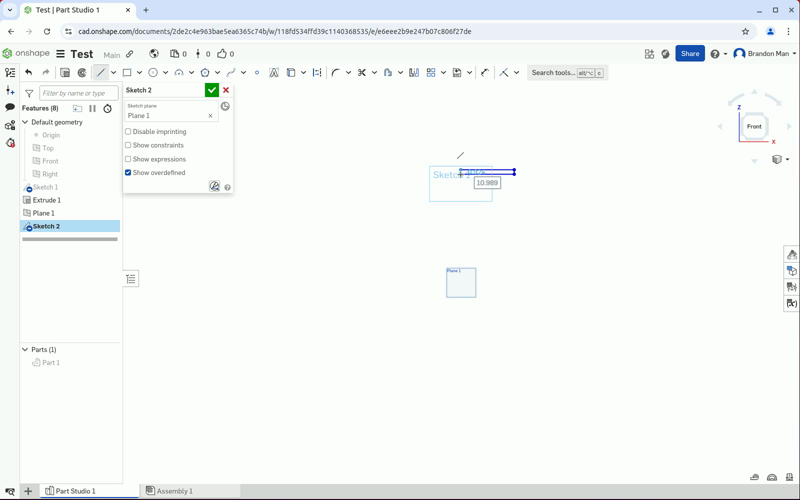
scroll(6)
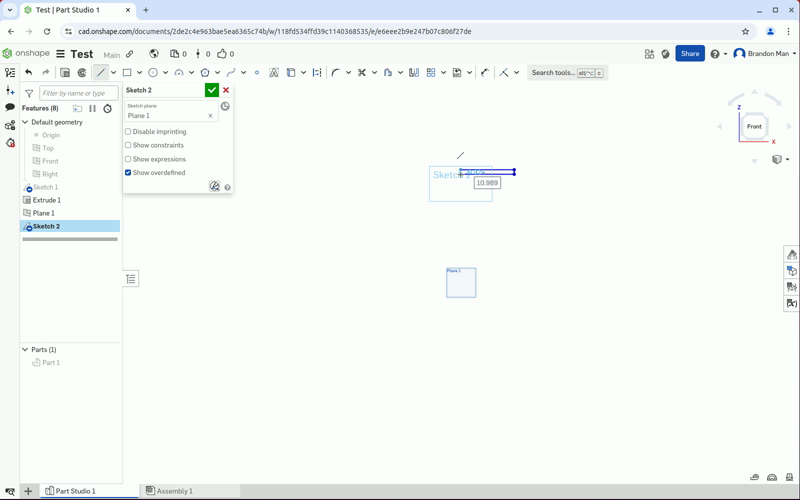
scroll(6)
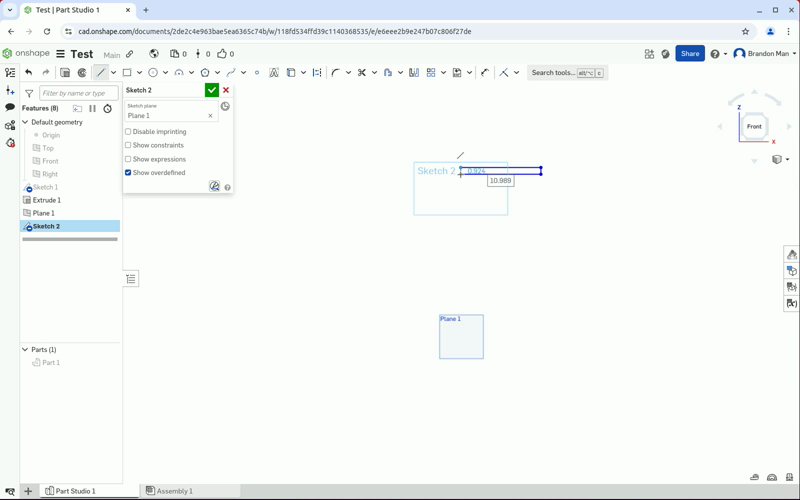
scroll(6)
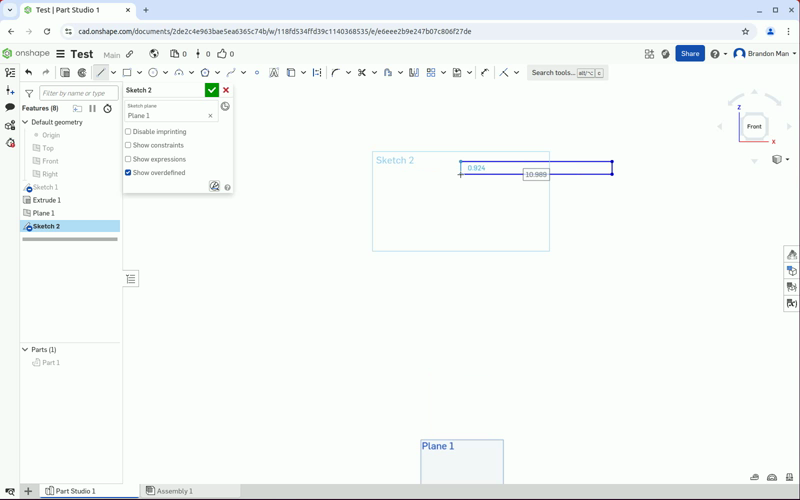
scroll(6)
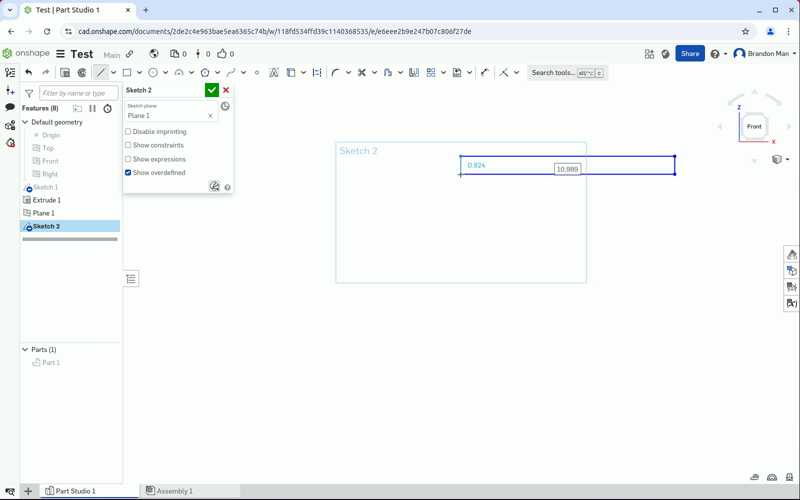
scroll(6)
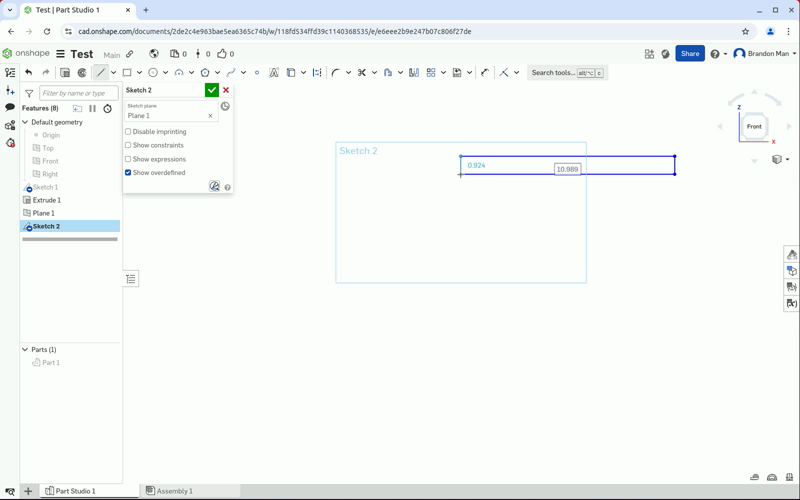
scroll(6)
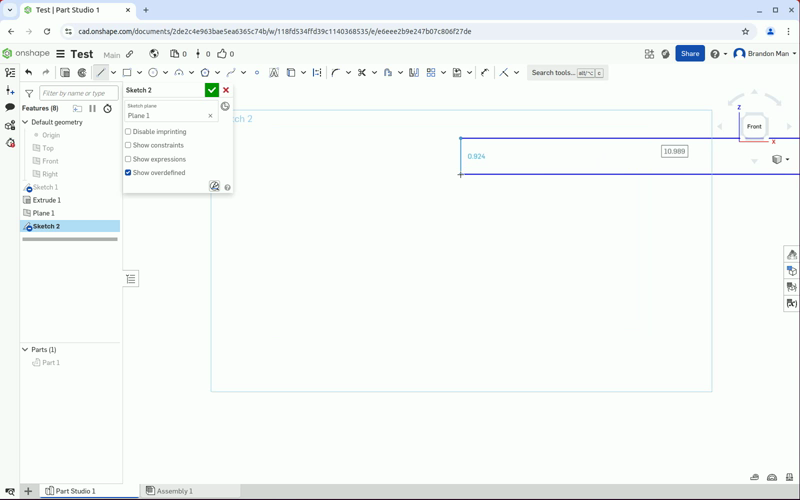
scroll(6)
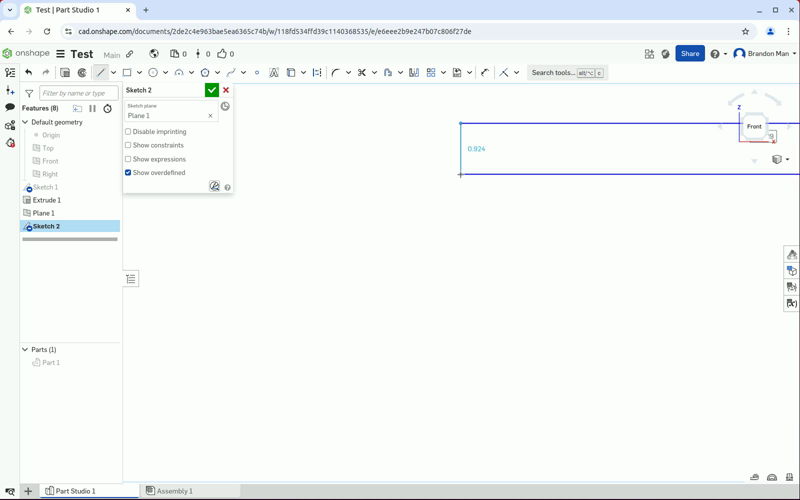
key_up(shift)
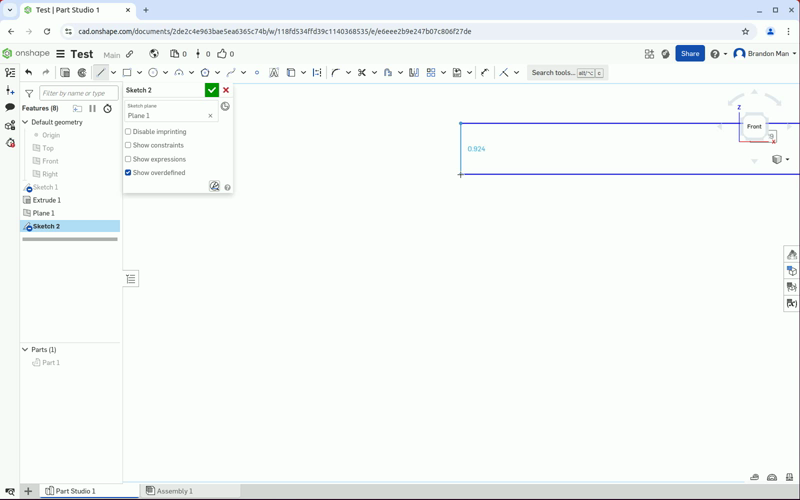
click(460, 174)
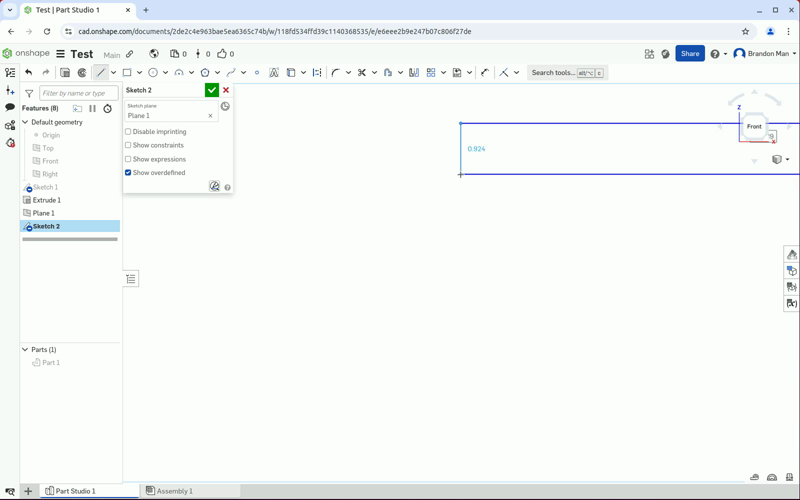
scroll(-6)
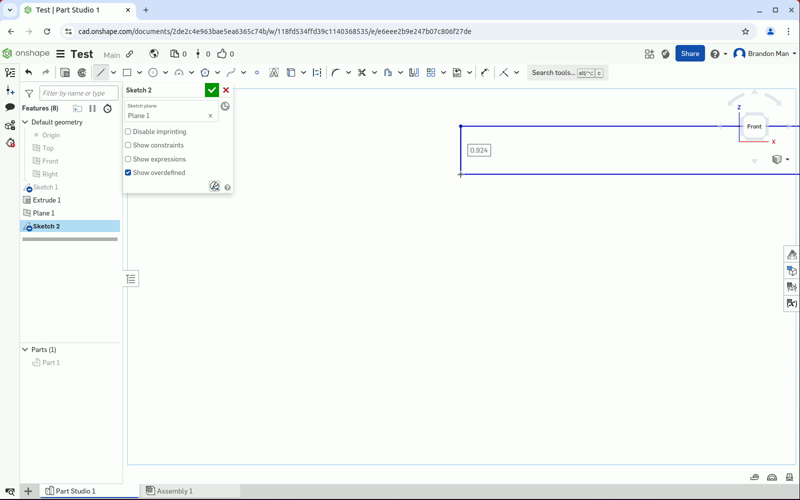
scroll(-6)
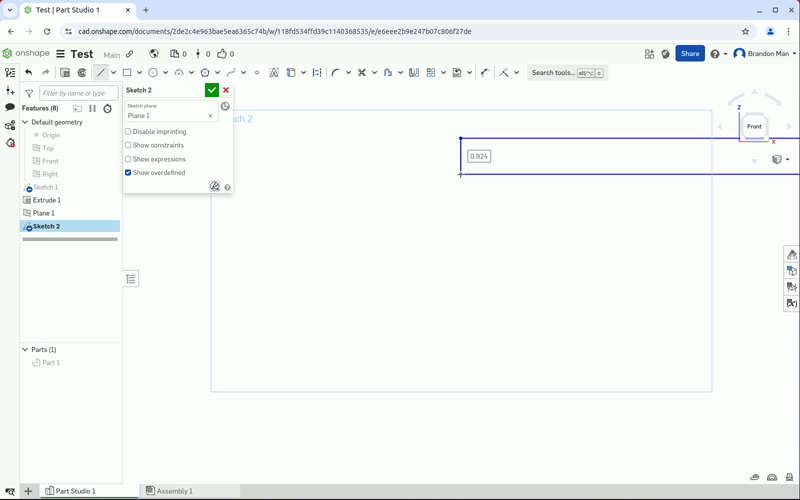
scroll(-6)
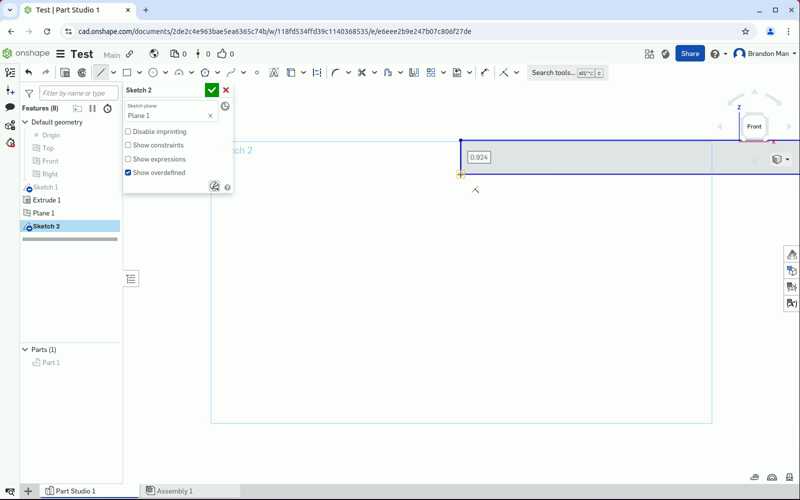
scroll(-6)
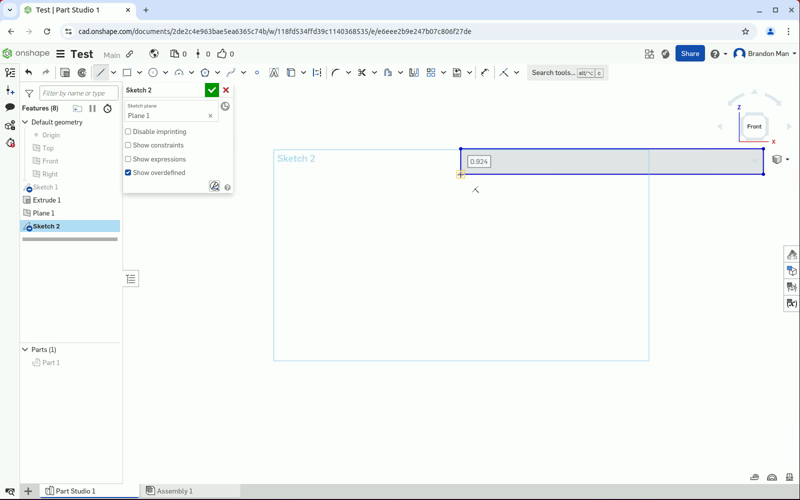
scroll(-6)
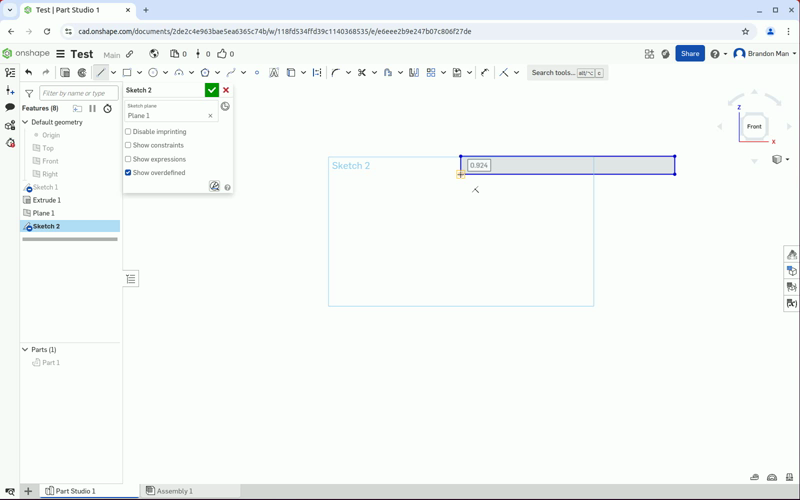
scroll(-6)
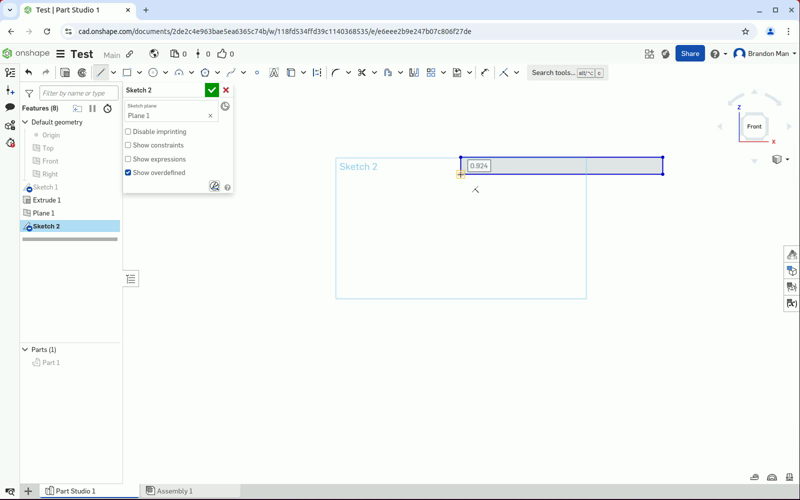
scroll(-6)
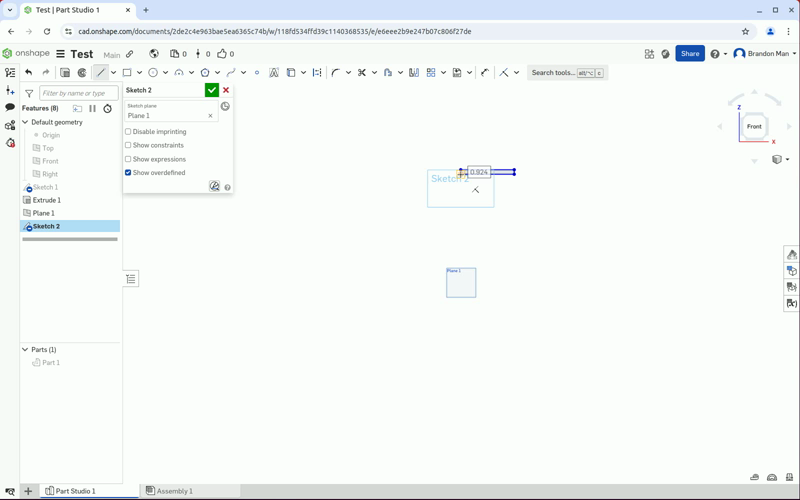
key(esc)
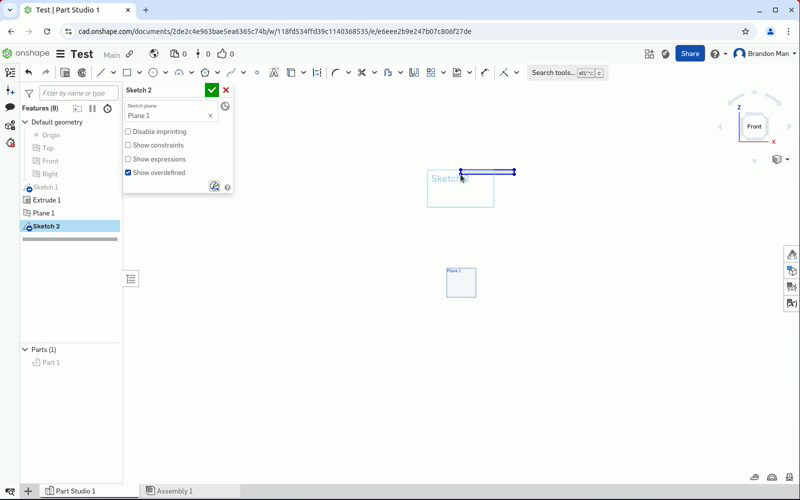
mouse_move(511, 171)
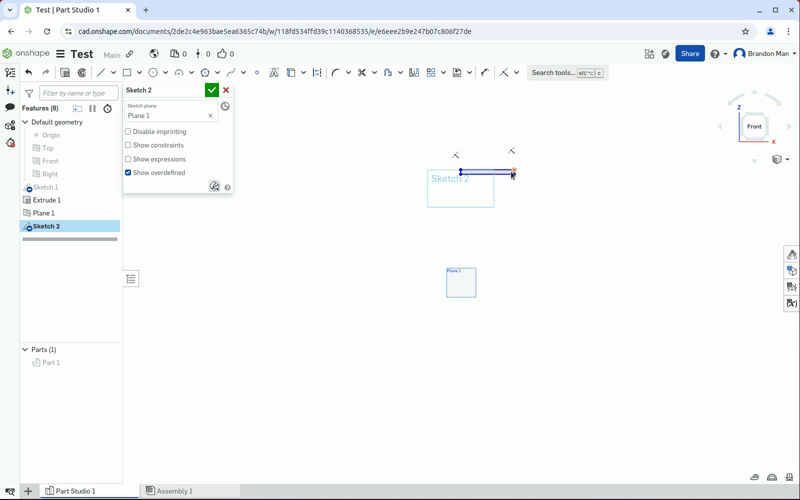
scroll(6)
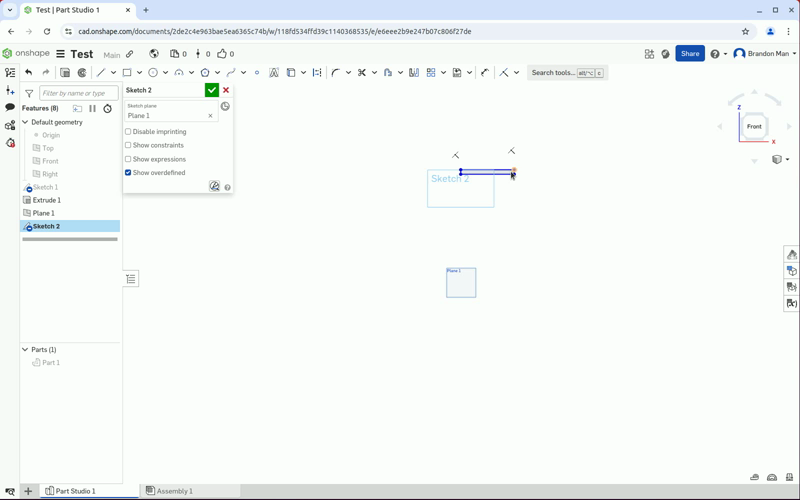
scroll(6)
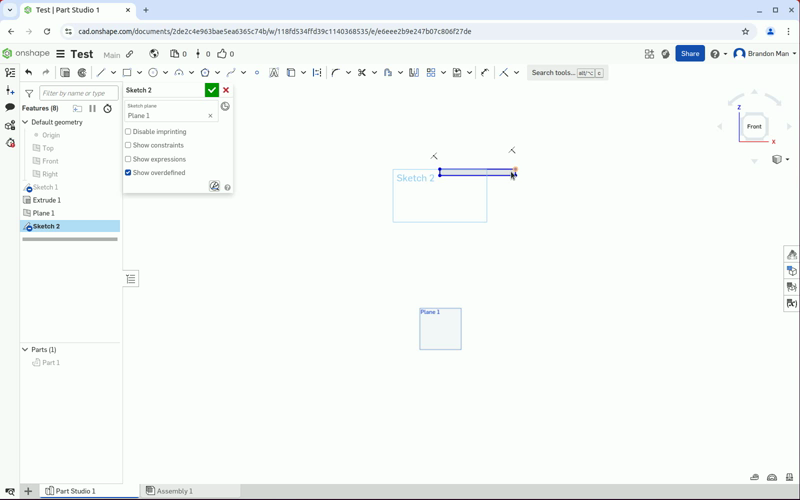
scroll(6)
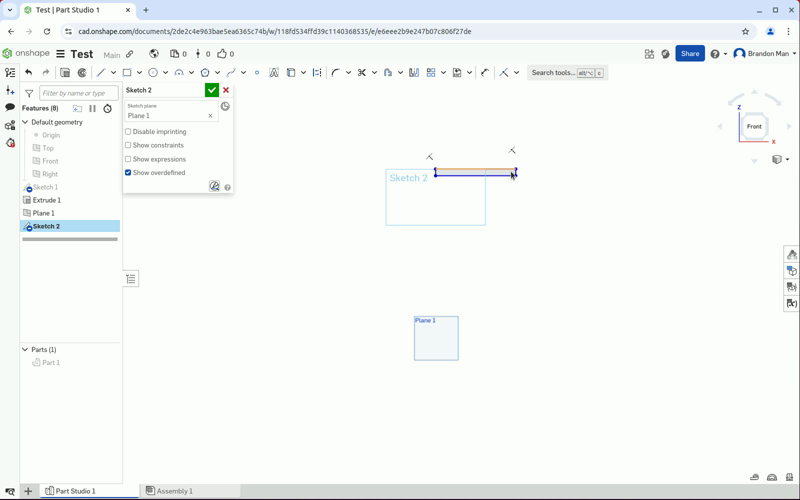
scroll(6)
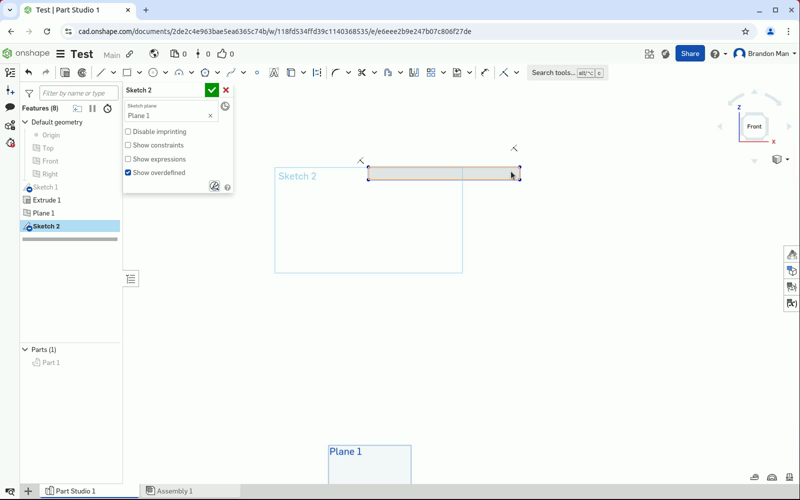
scroll(6)
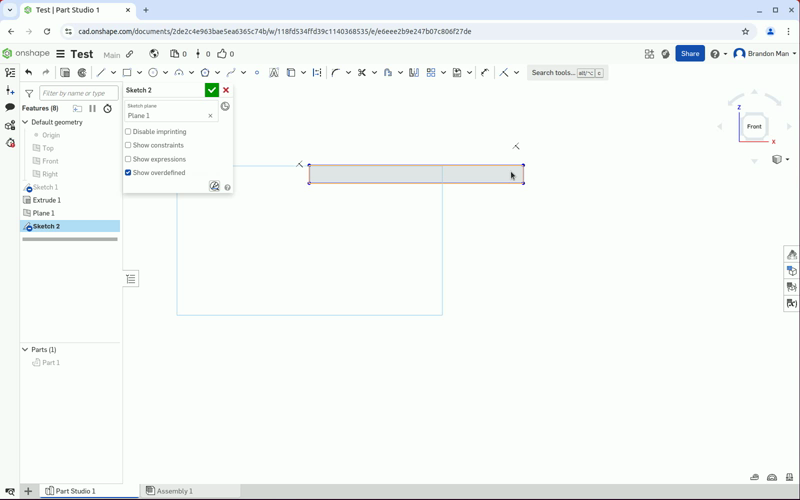
scroll(6)
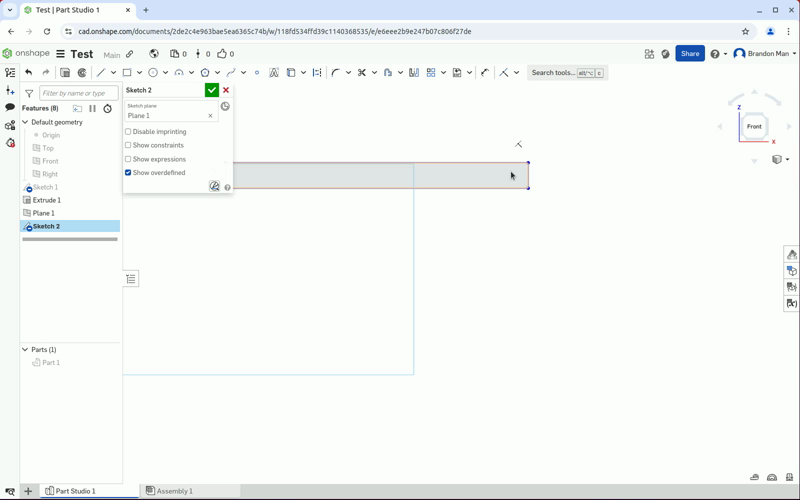
scroll(6)
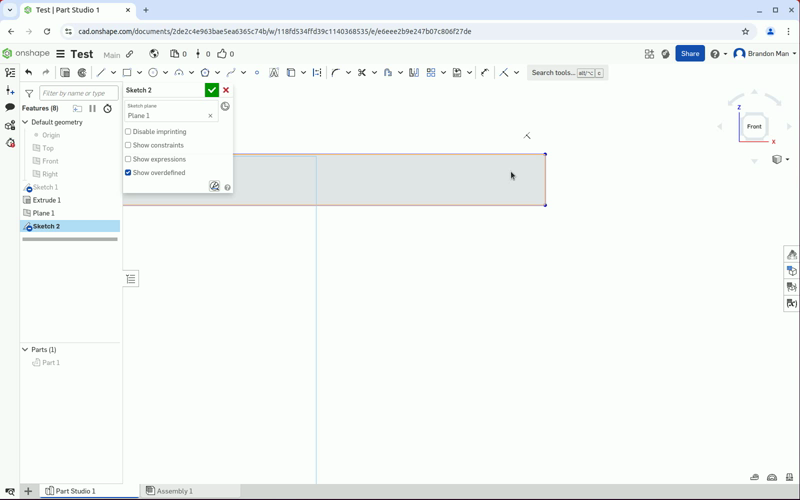
click(511, 171)
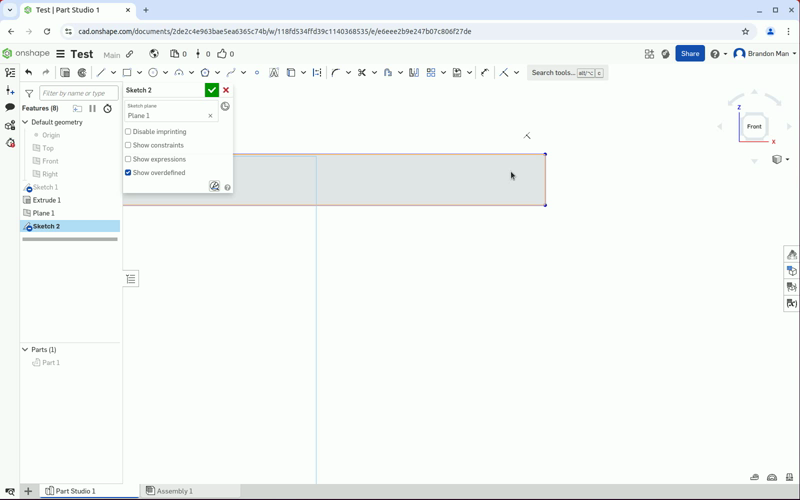
scroll(-6)
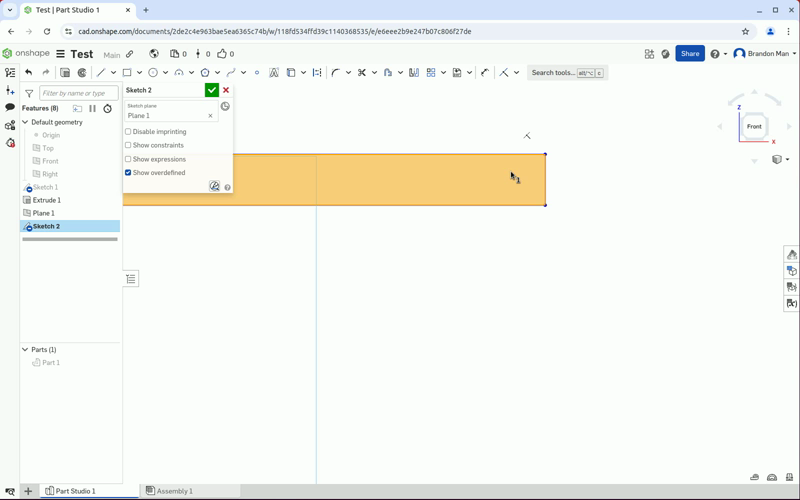
scroll(-6)
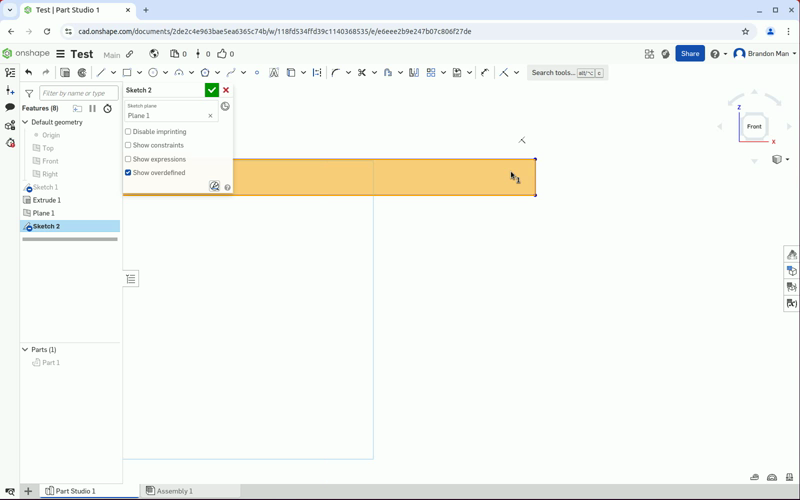
scroll(-6)
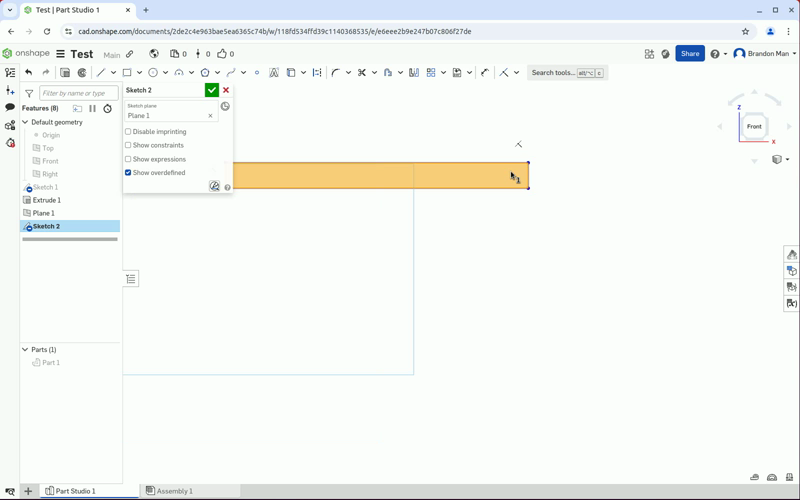
scroll(-6)
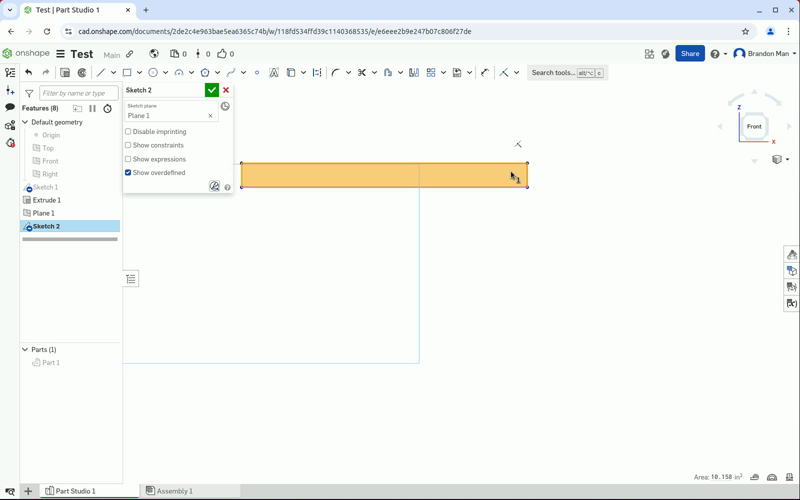
scroll(-6)
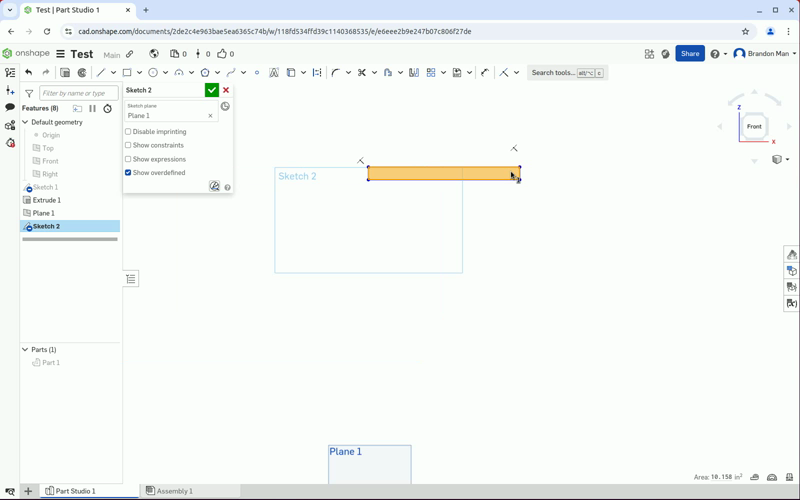
scroll(-6)
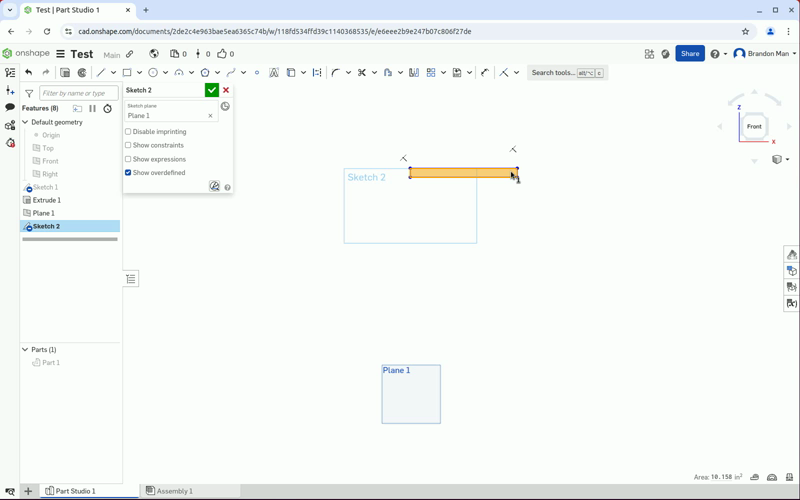
scroll(-6)
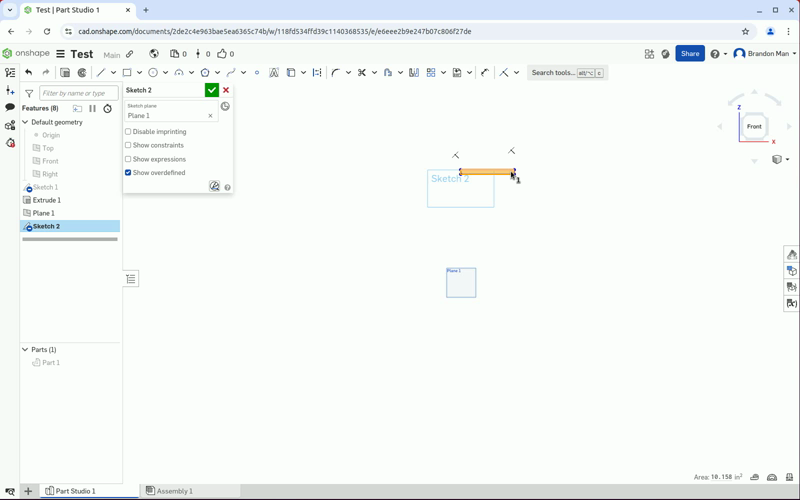
mouse_move(73, 352)
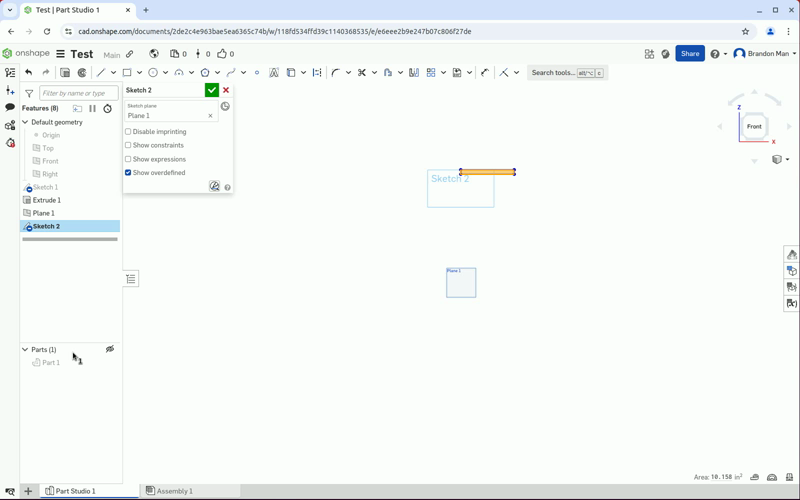
key(shift+y)
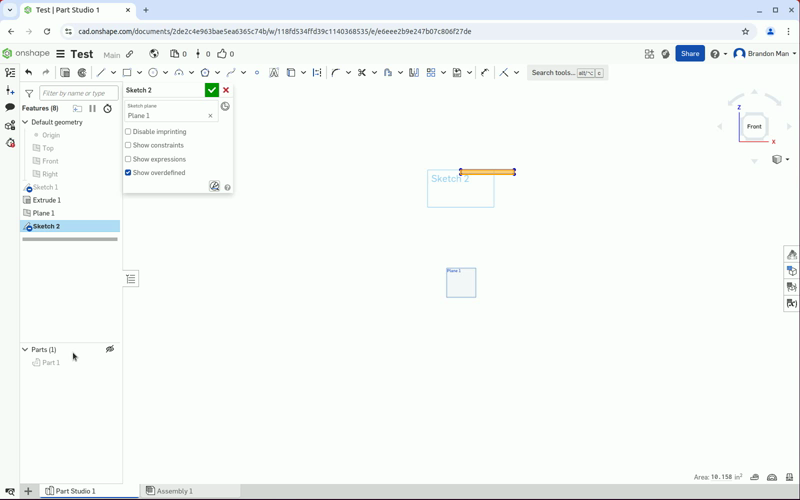
key(shift+e)
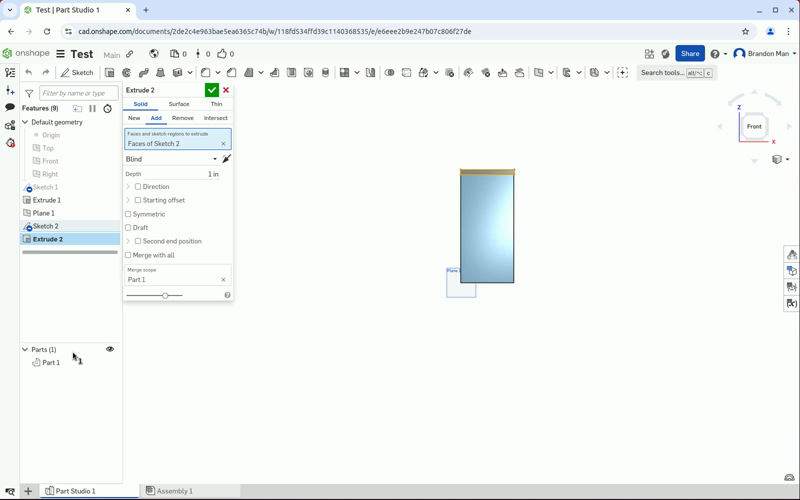
mouse_move(143, 106)
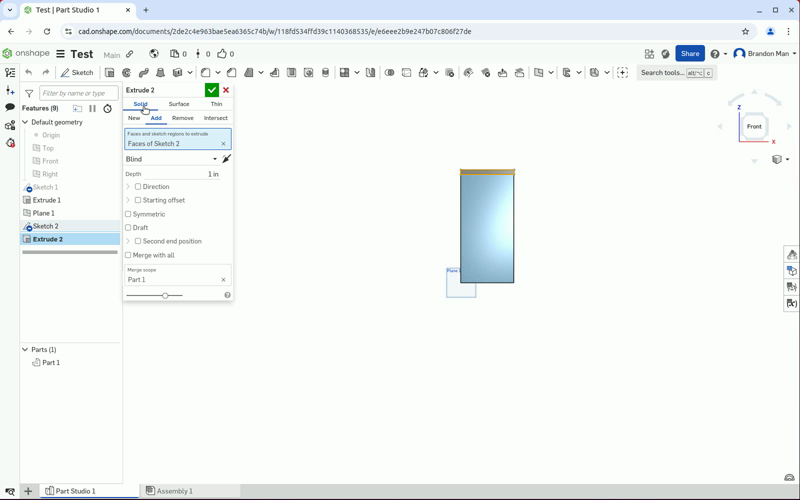
click(143, 106)
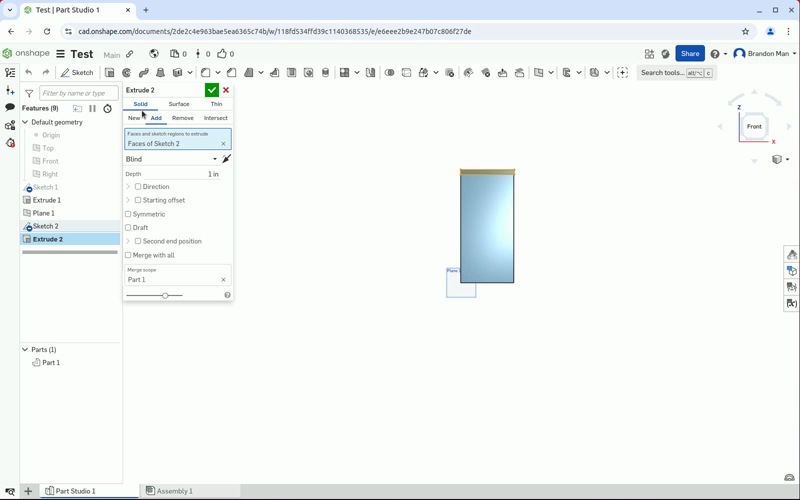
mouse_move(137, 120)
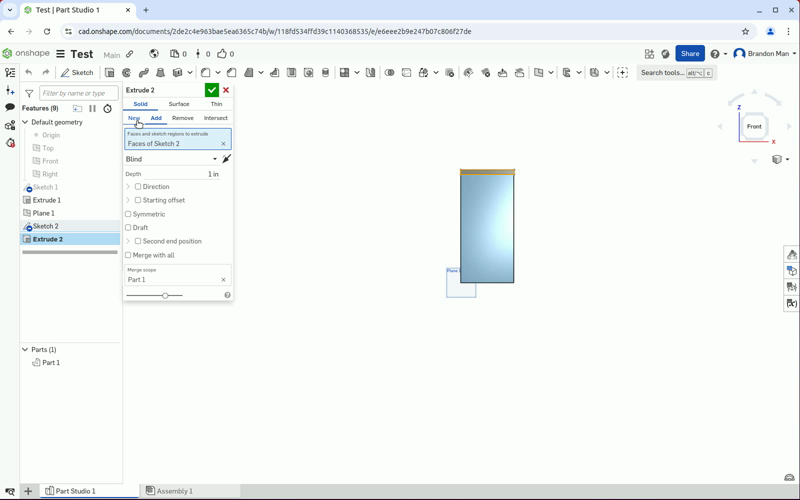
click(137, 120)
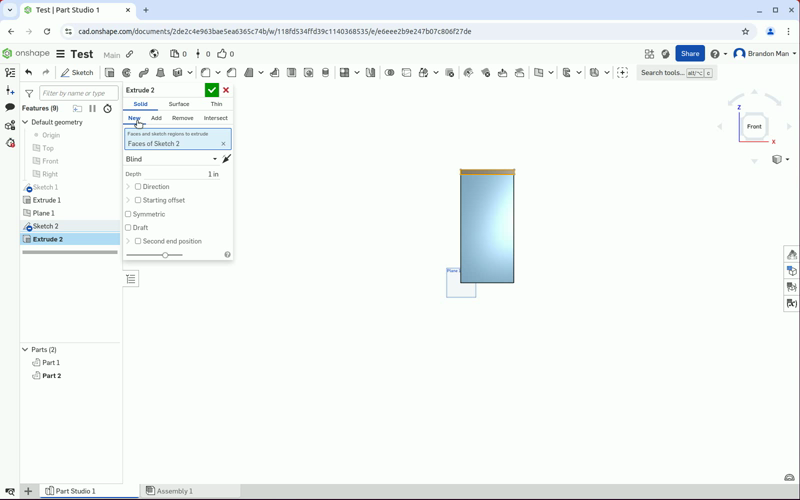
key(tab, 4)
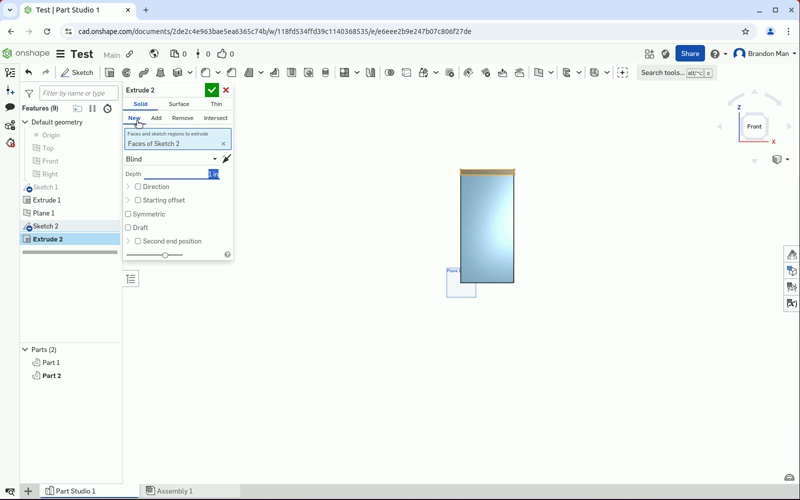
text(-16.85)
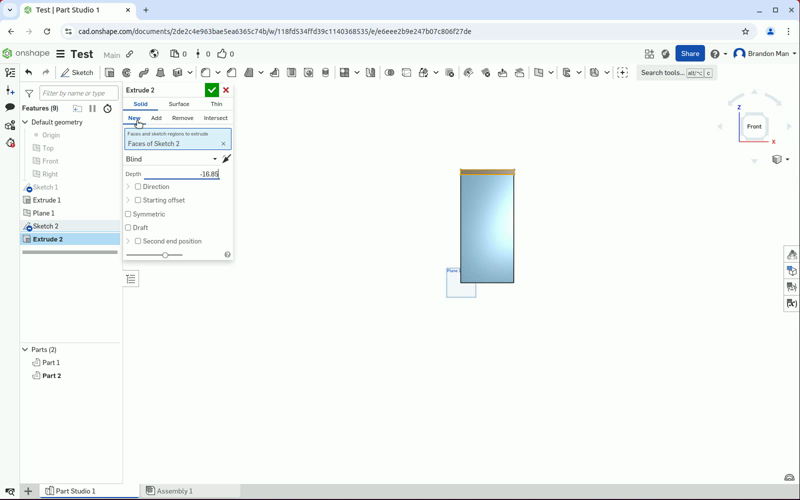
key(enter)
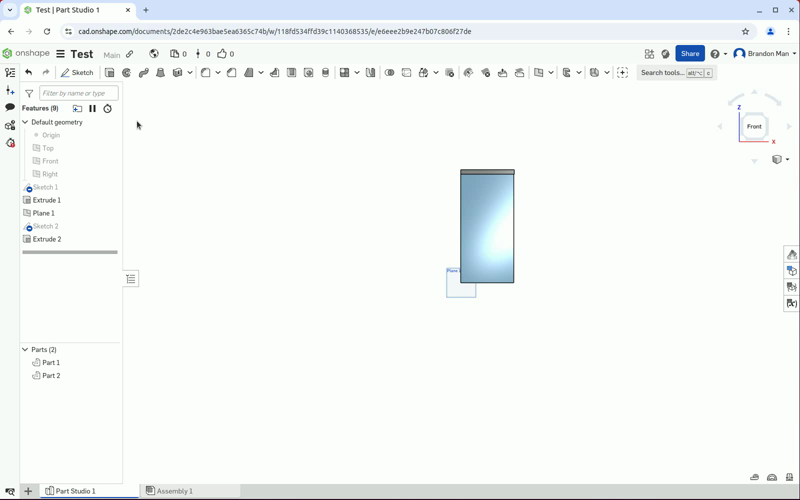
key(shift+h)
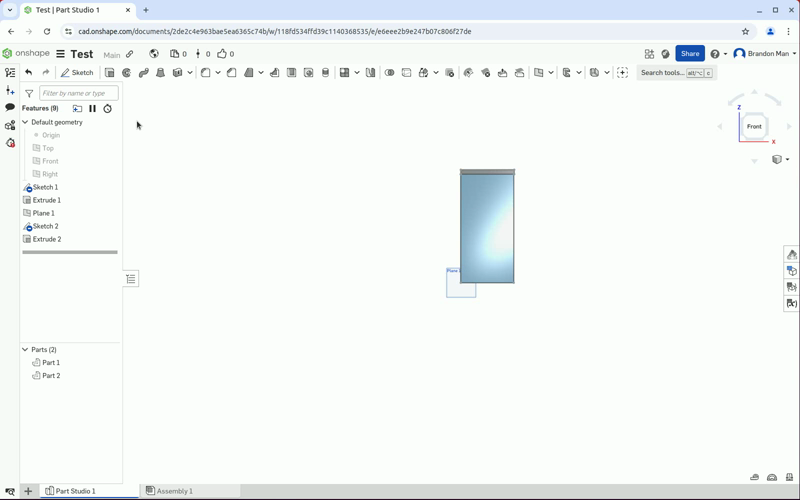
key(shift+h)
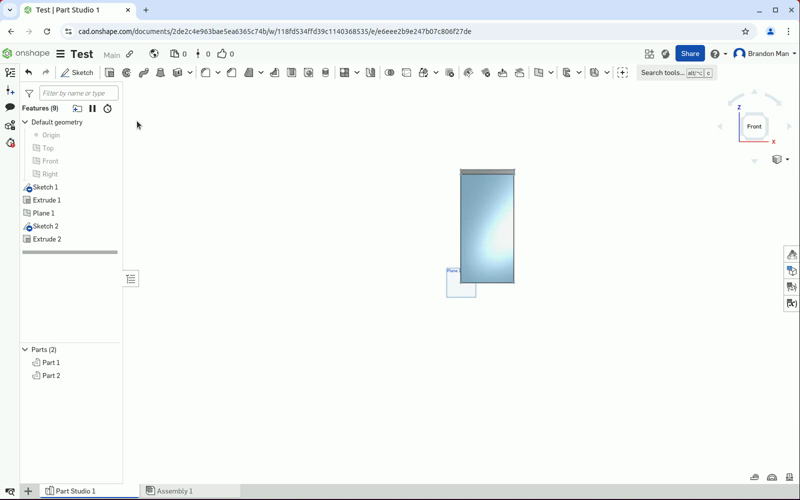
key(shift+7)
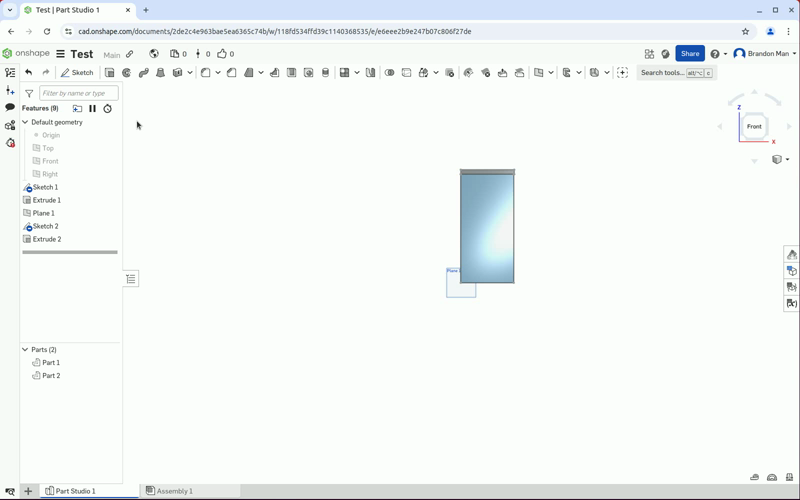
key(left, 2)
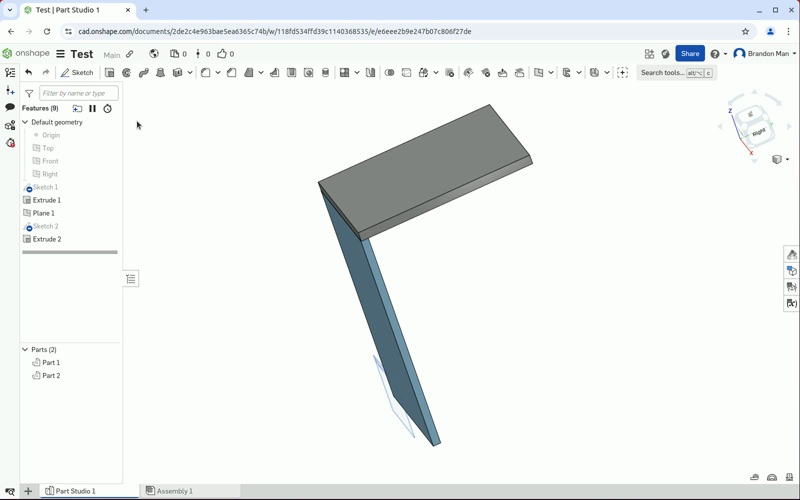
key(down, 2)
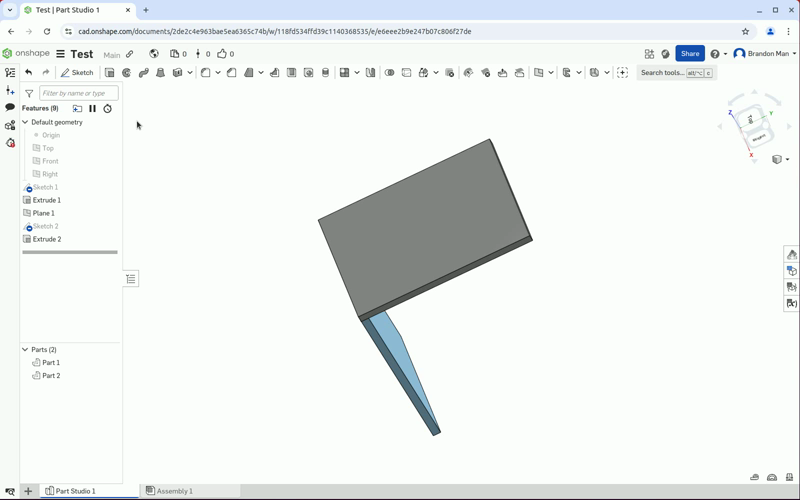
key(up, 2)
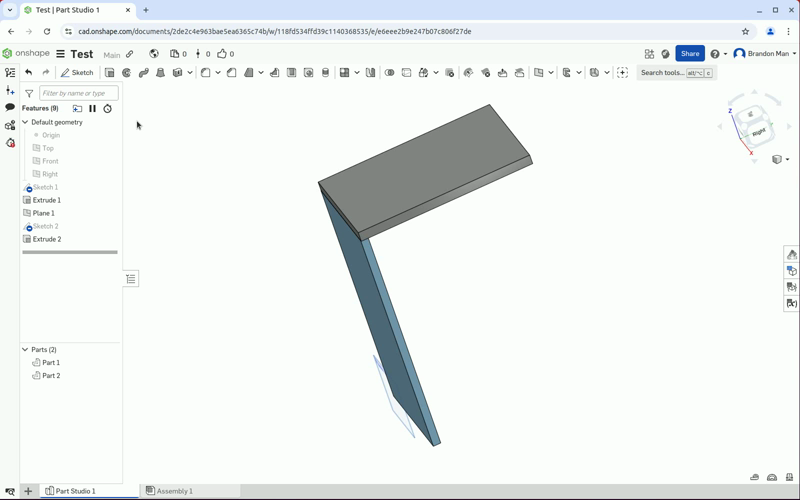
key(right, 2)
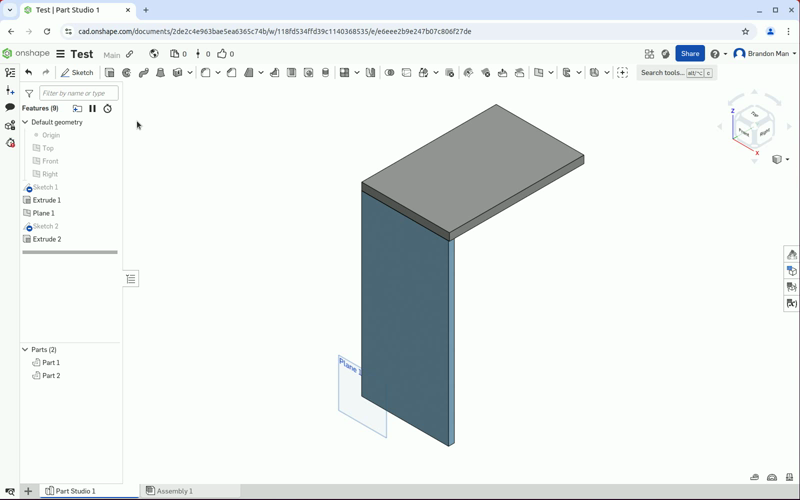
mouse_move(73, 189)
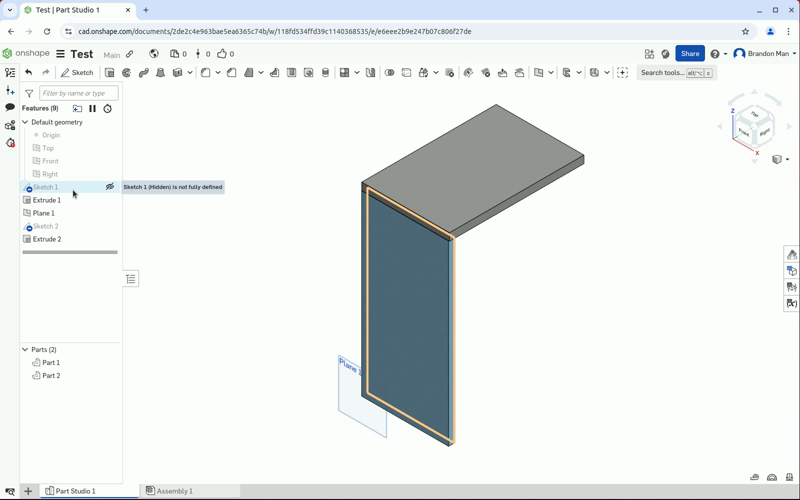
click(73, 189)